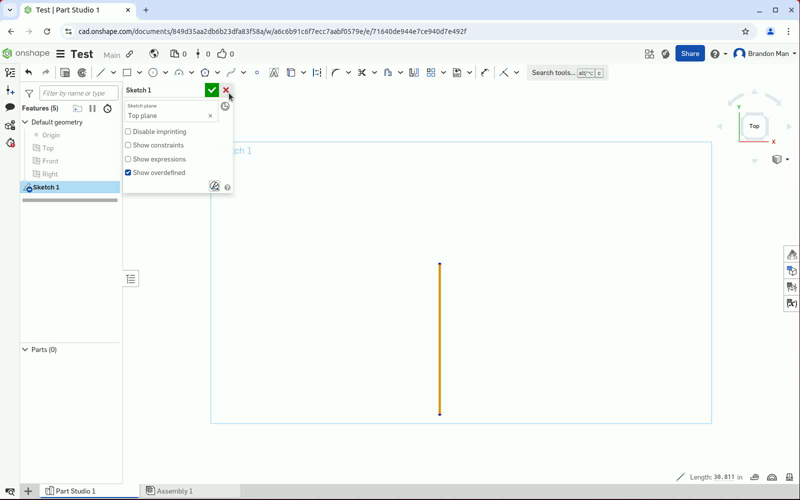
key(shift+h)
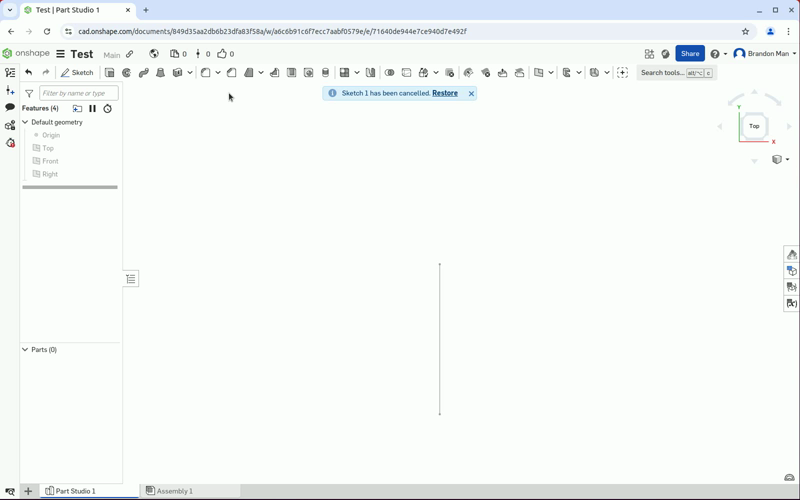
mouse_move(73, 352)
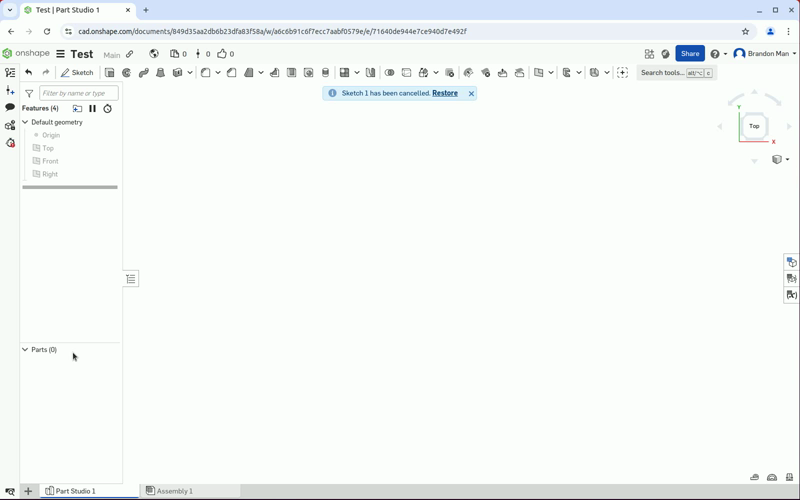
key(y)
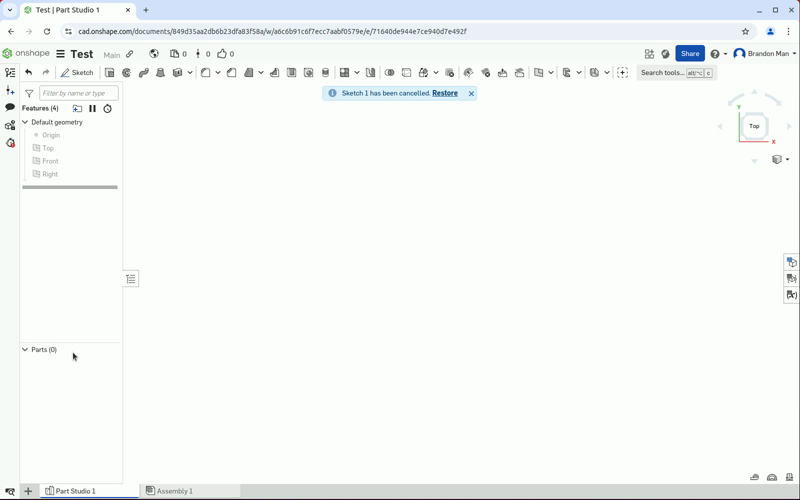
key(shift+p)
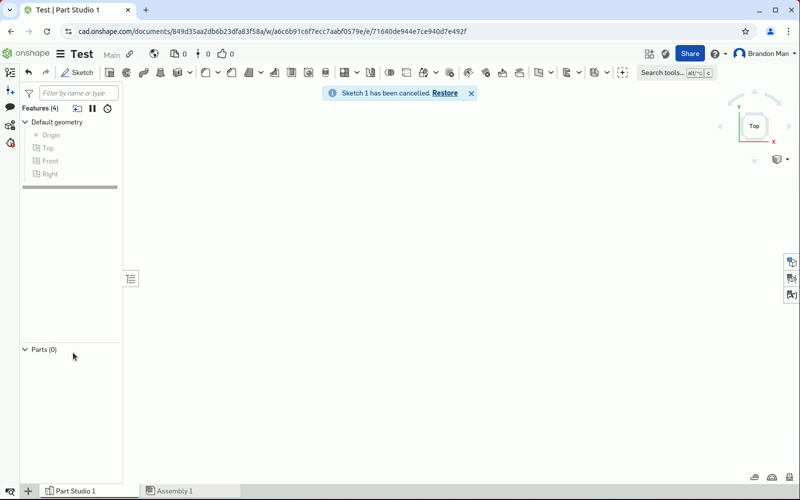
key(space)
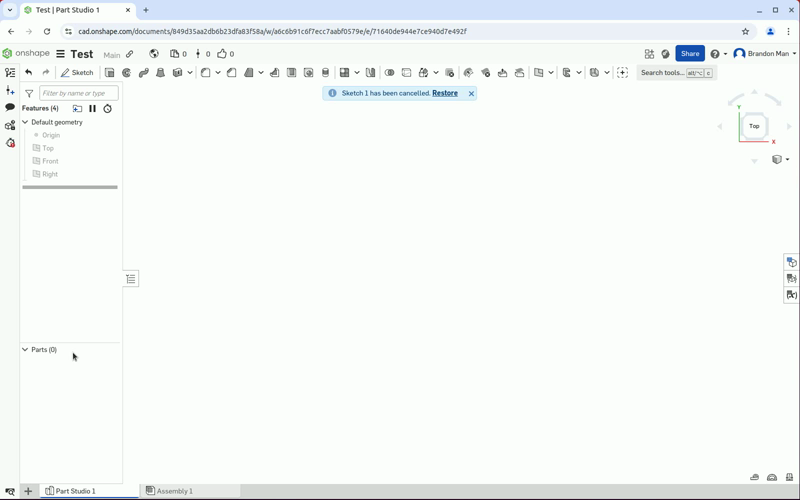
key_down(shift)
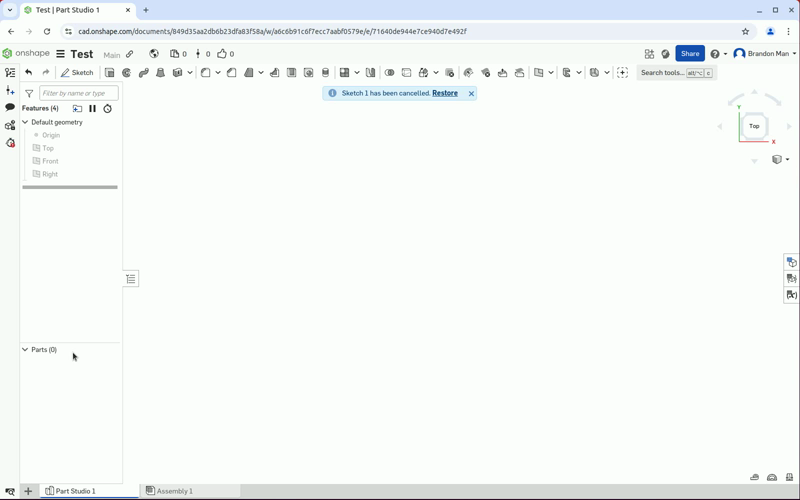
key(up)
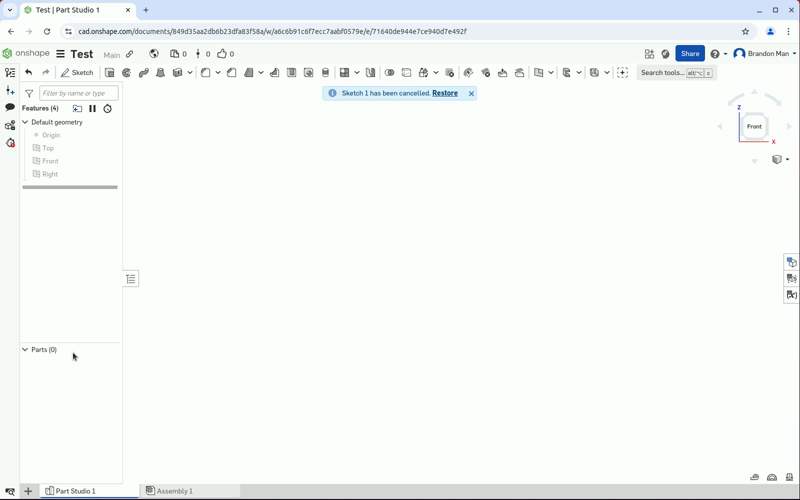
key_up(shift)
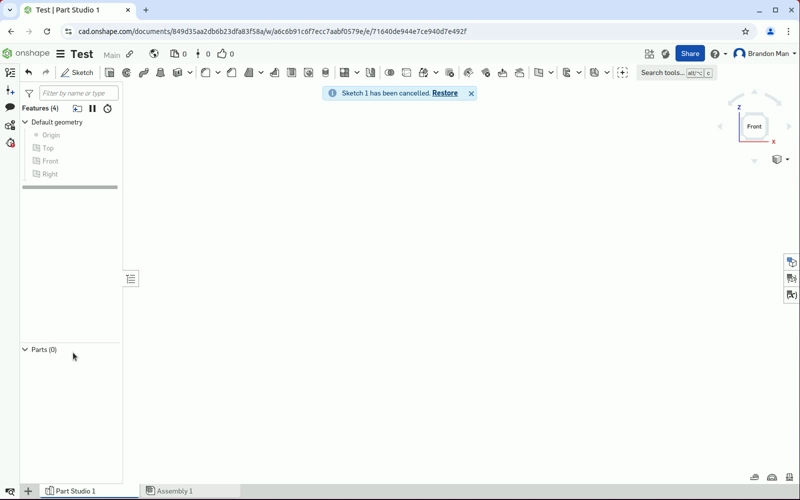
mouse_move(73, 352)
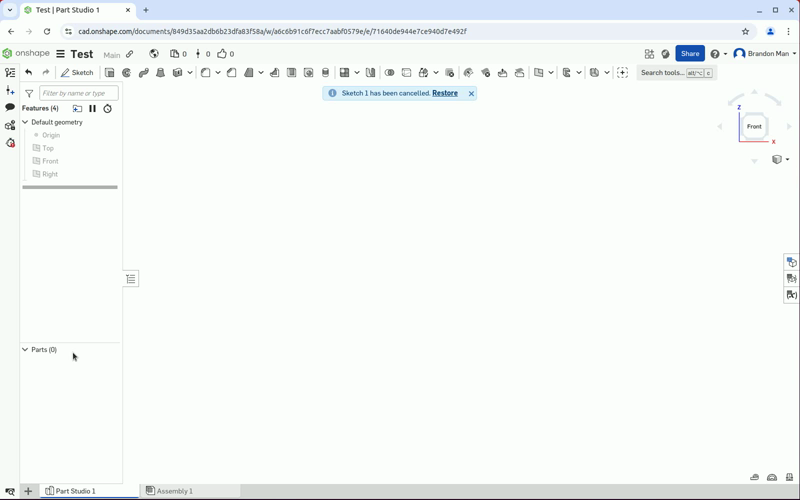
key(shift+y)
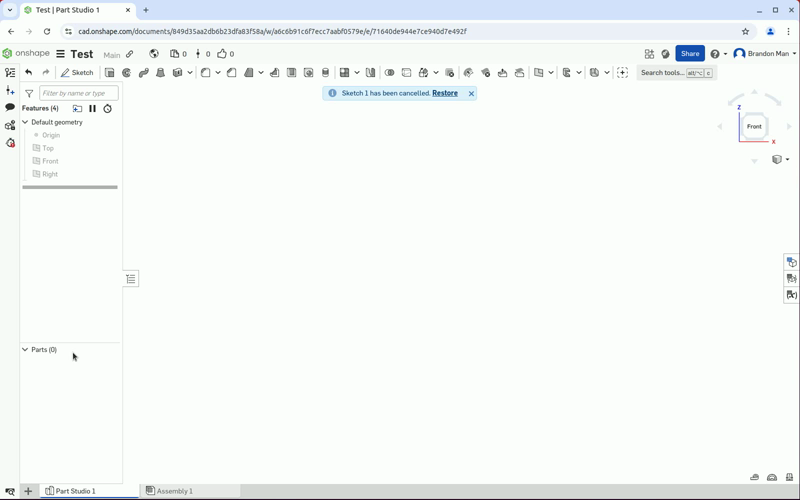
key(shift+s)
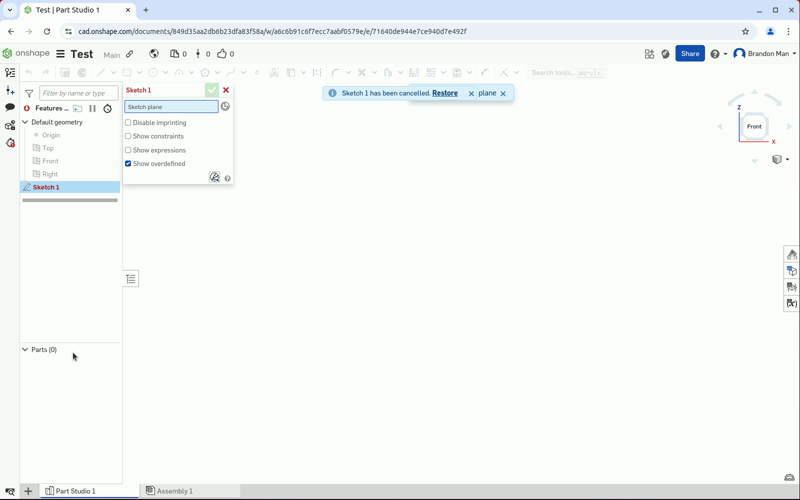
mouse_move(73, 163)
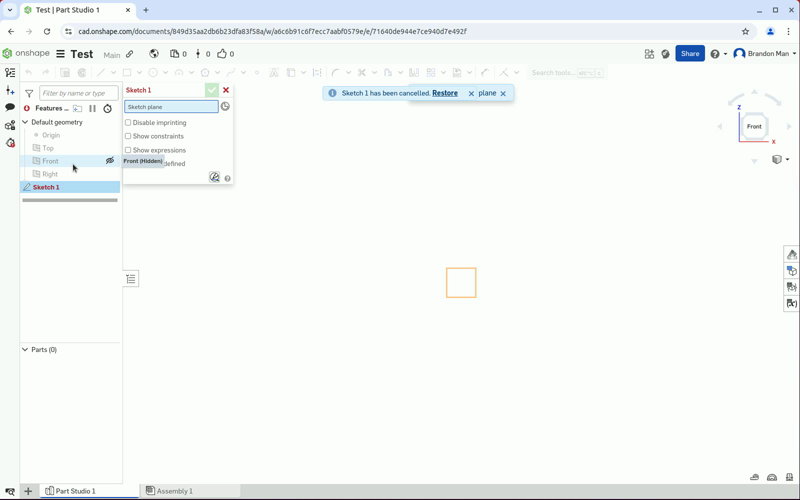
click(73, 163)
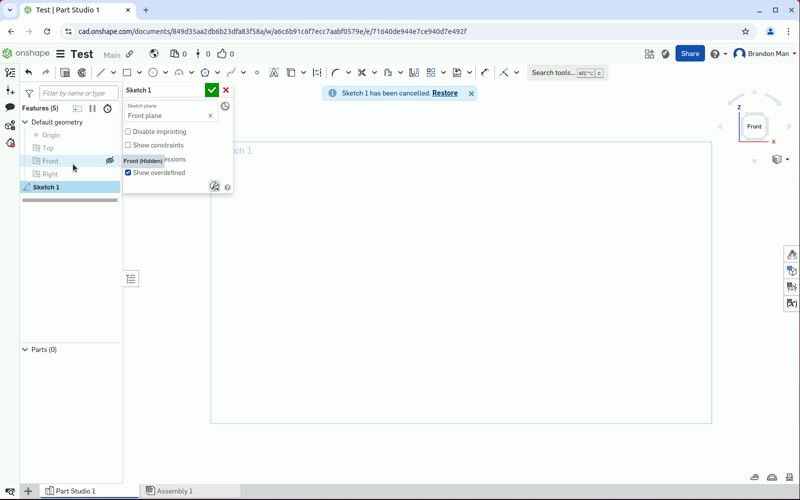
mouse_move(73, 352)
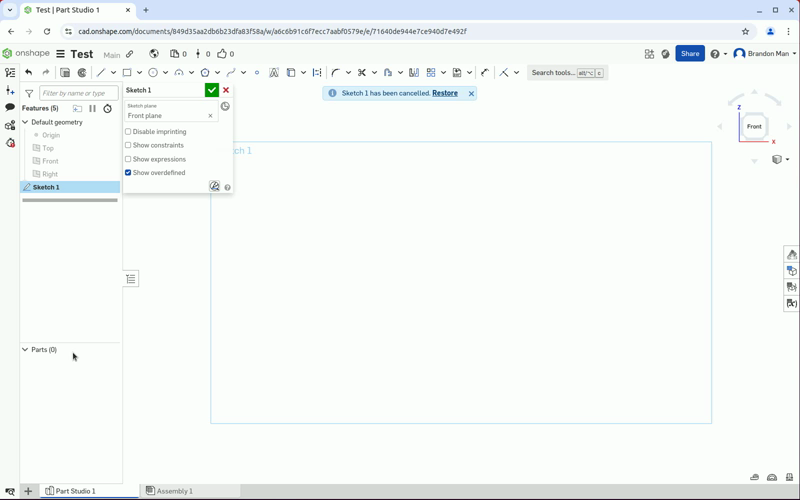
key(y)
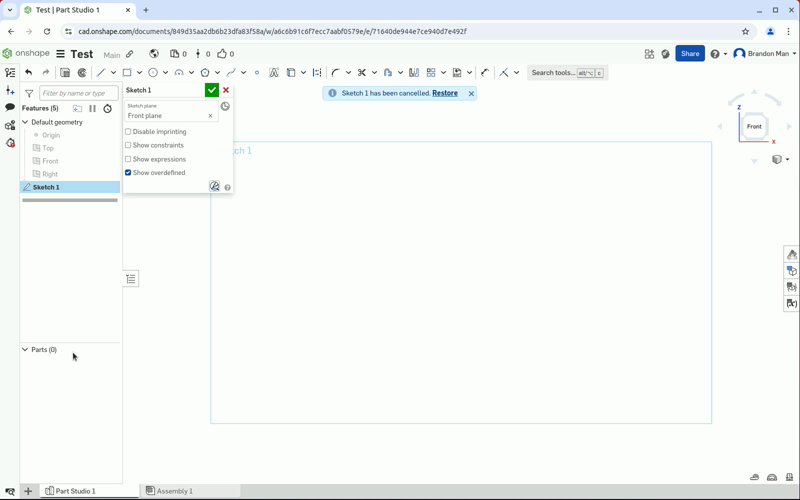
key(l)
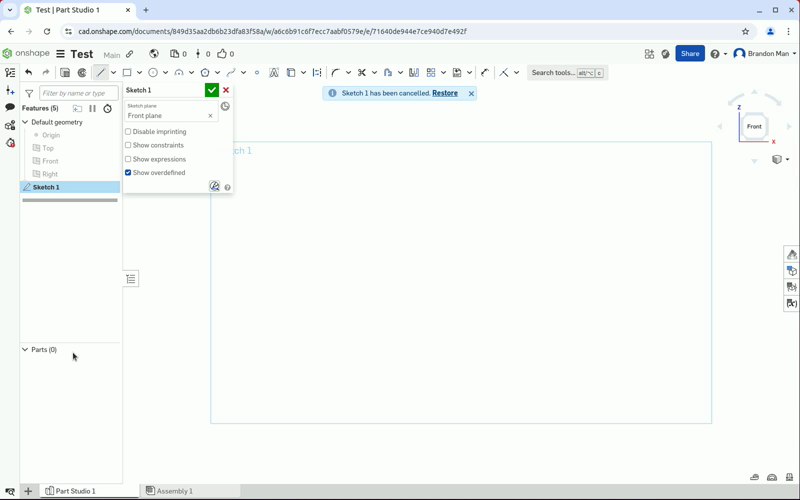
key_down(shift)
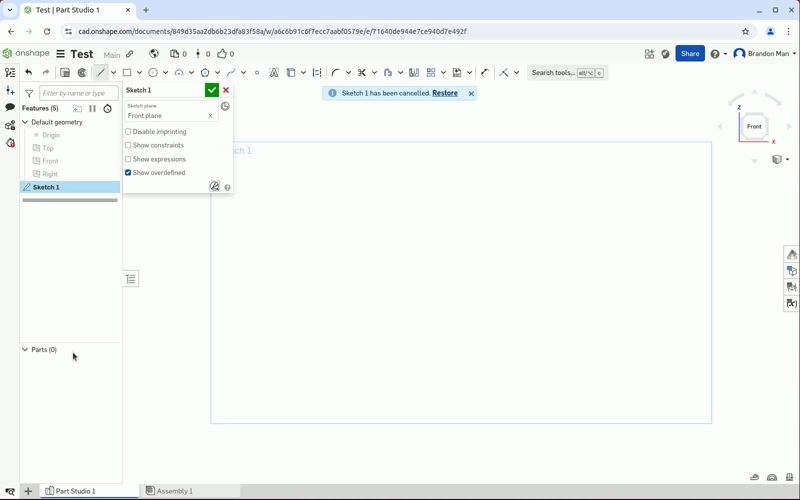
mouse_move(374, 346)
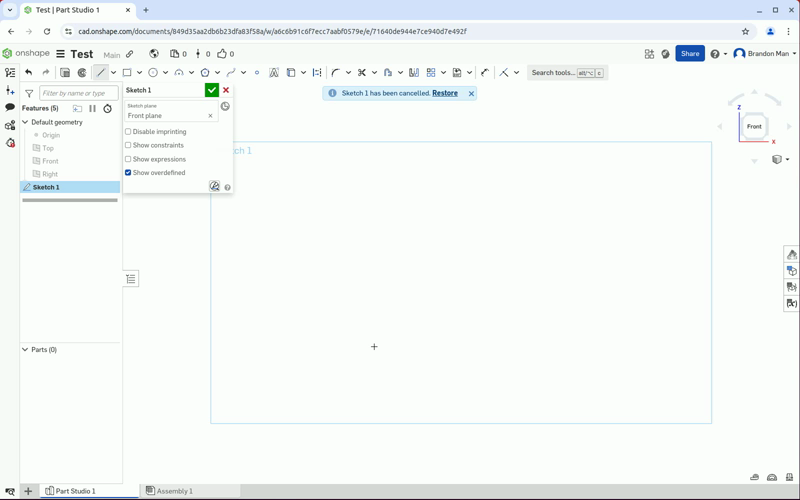
click(374, 346)
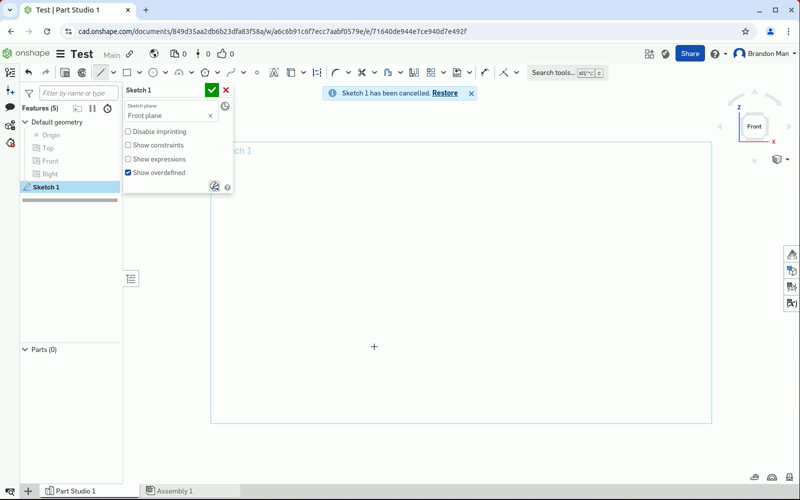
key_up(shift)
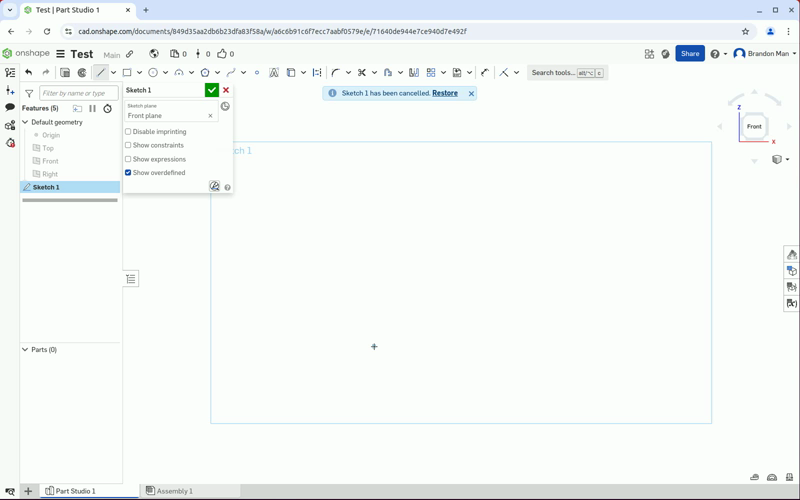
key_down(shift)
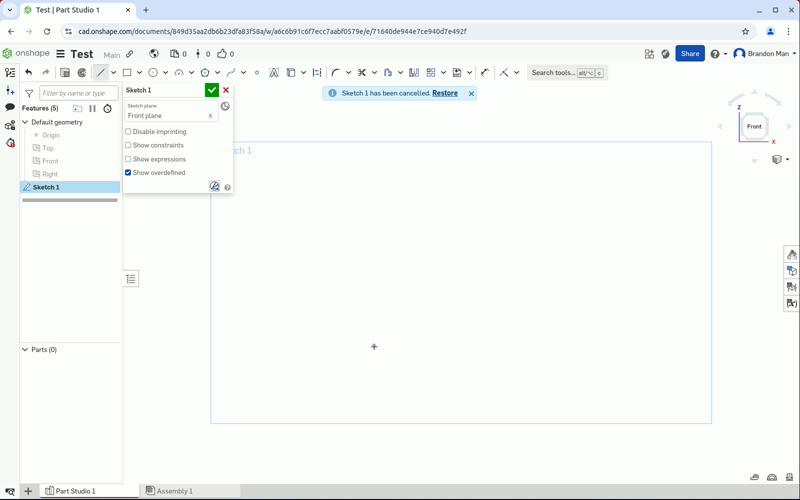
mouse_move(404, 346)
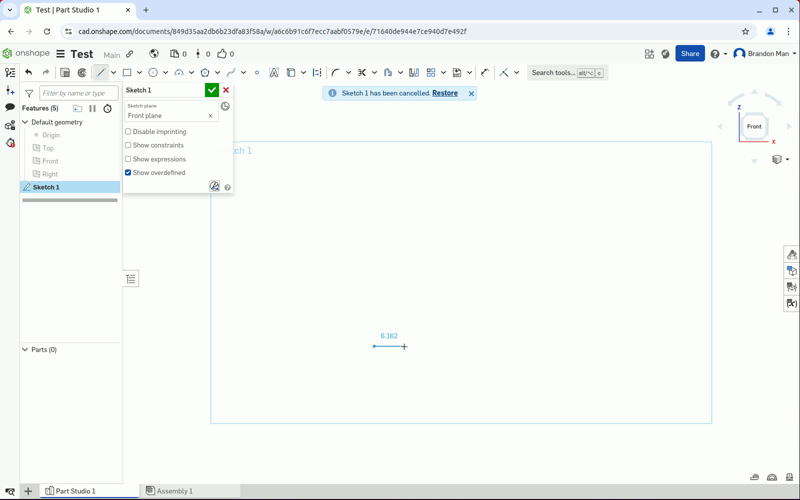
mouse_move(395, 346)
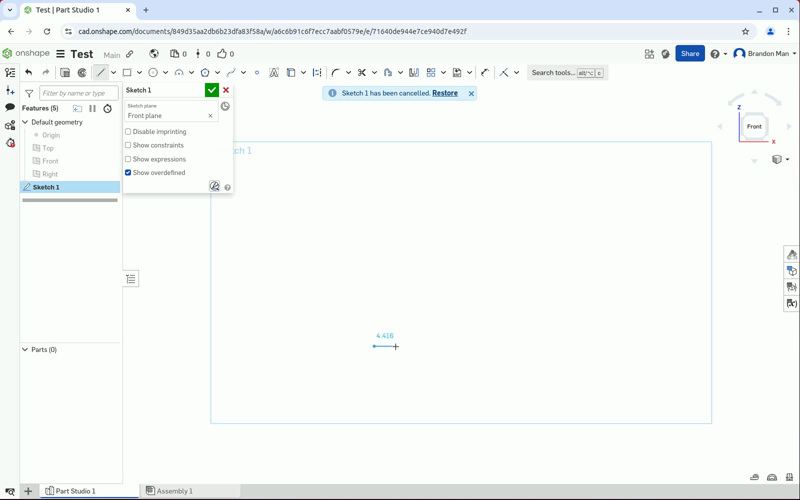
click(395, 346)
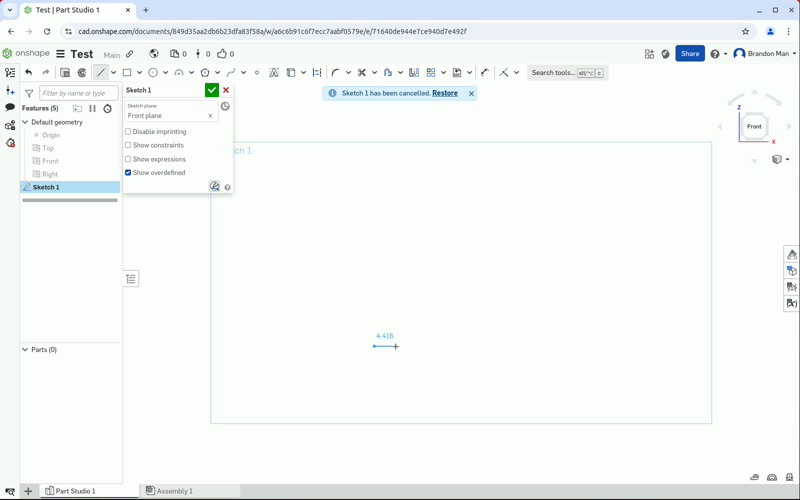
key_up(shift)
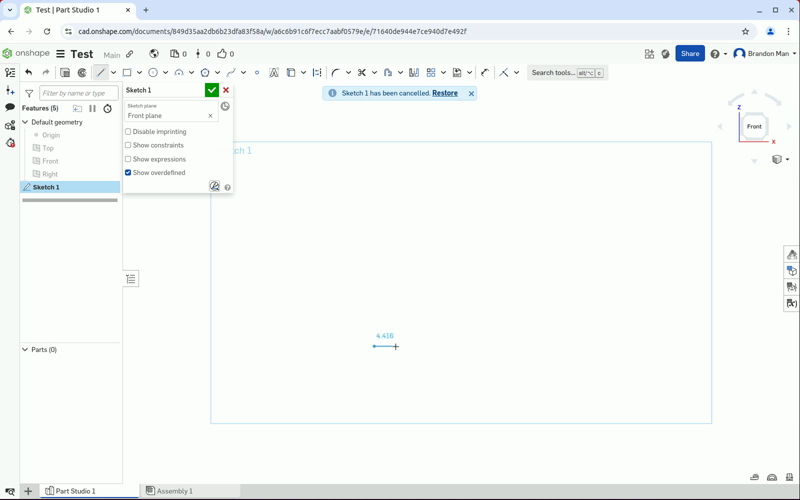
key_down(shift)
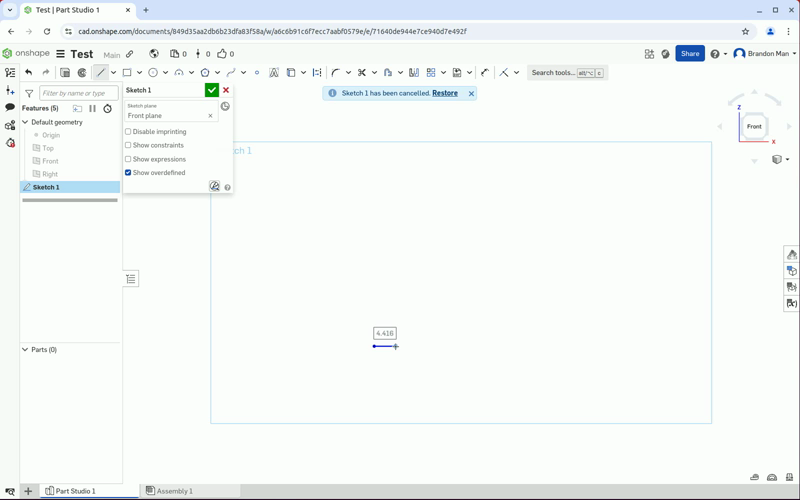
mouse_move(395, 209)
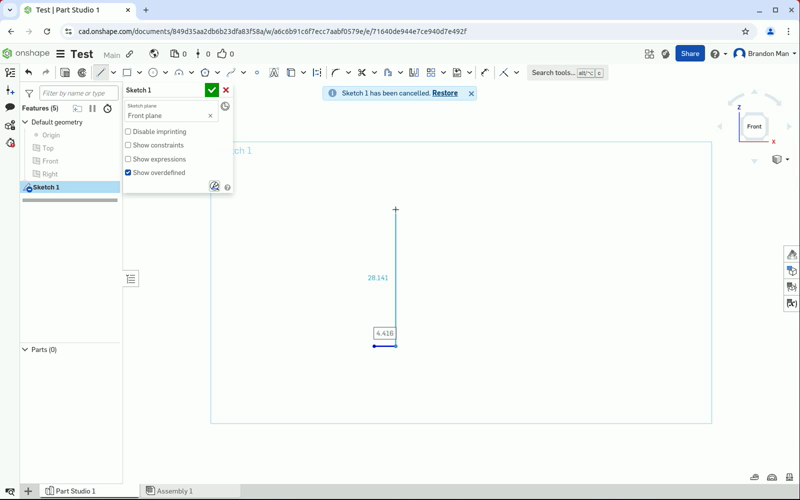
click(395, 209)
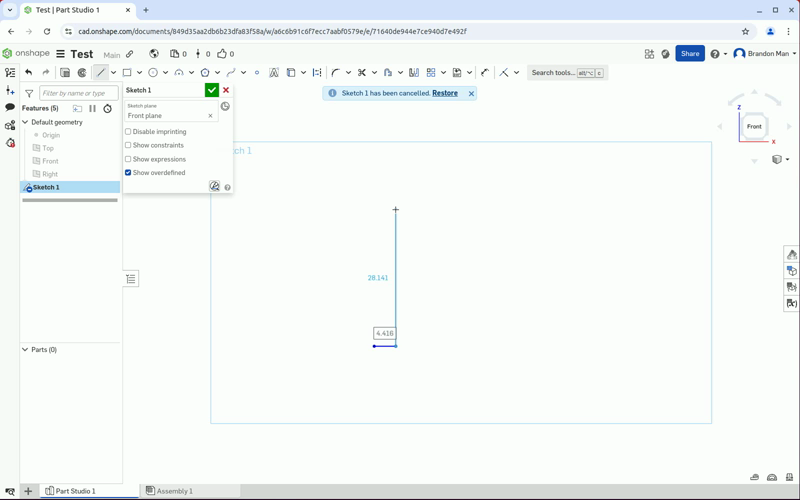
key_up(shift)
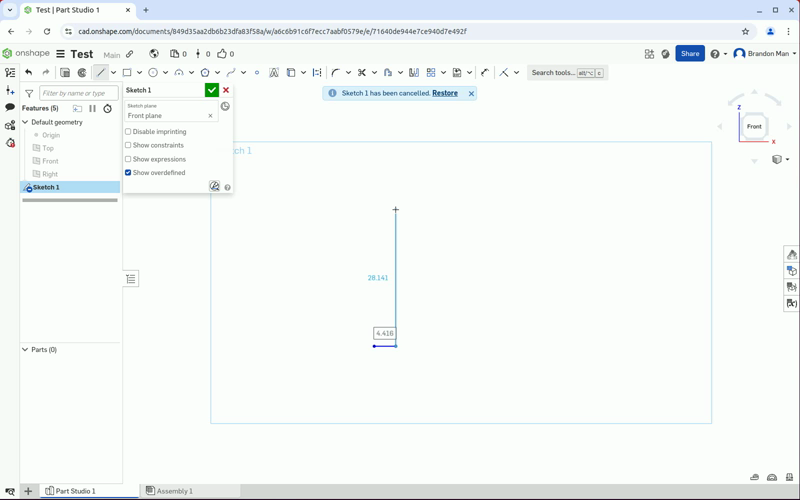
key_down(shift)
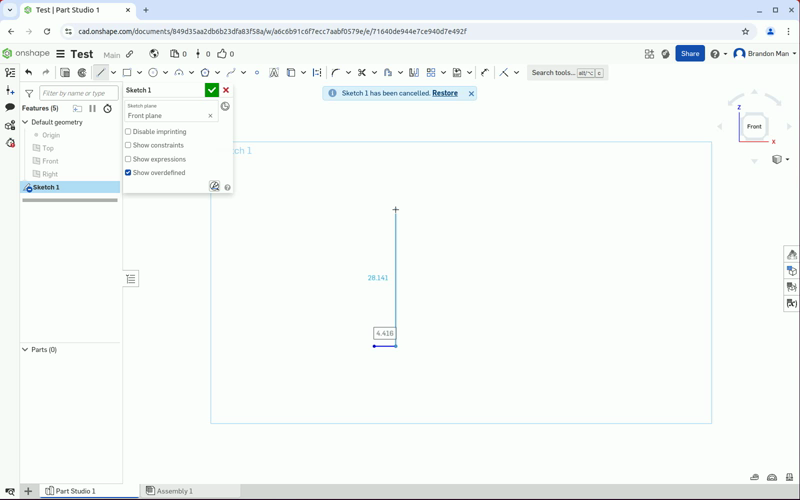
mouse_move(425, 209)
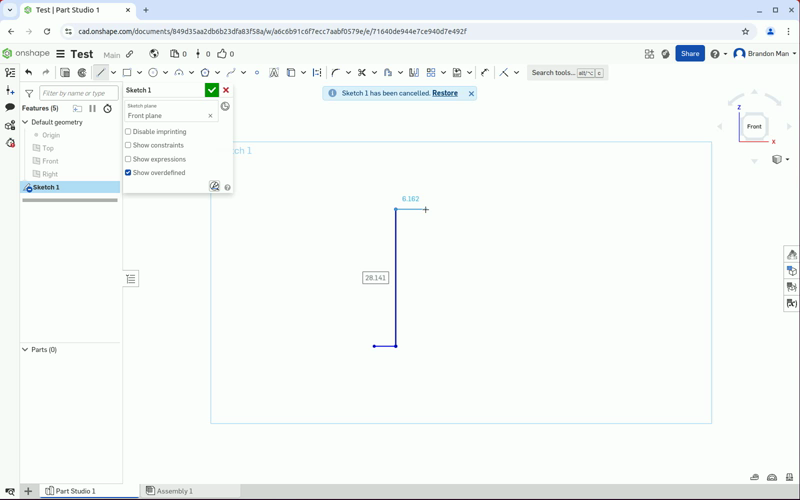
mouse_move(374, 209)
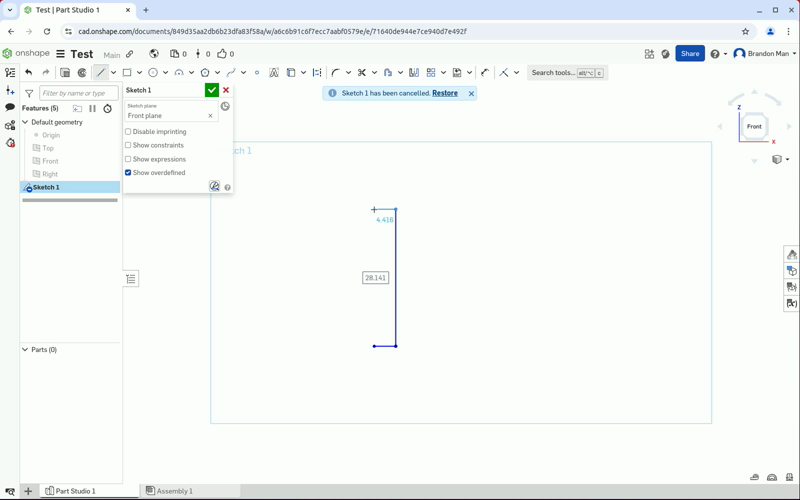
click(374, 209)
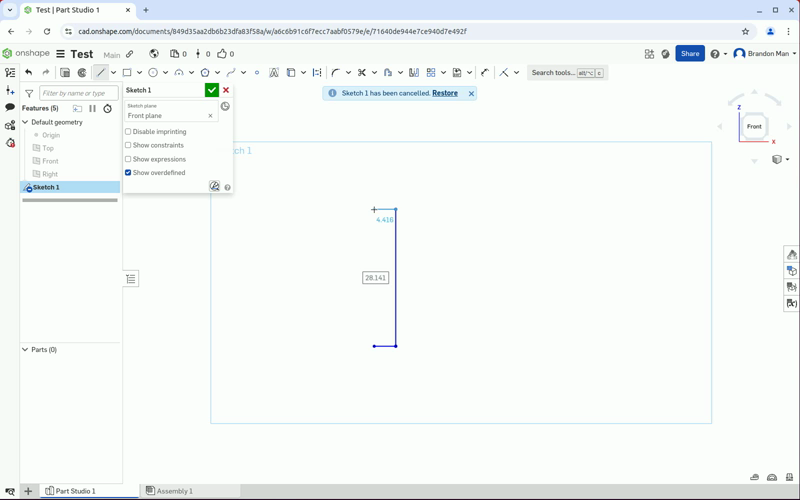
key_up(shift)
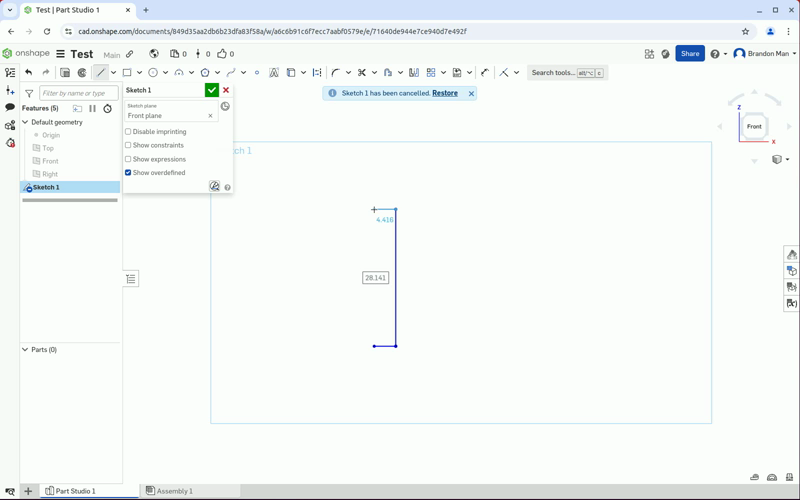
key_down(shift)
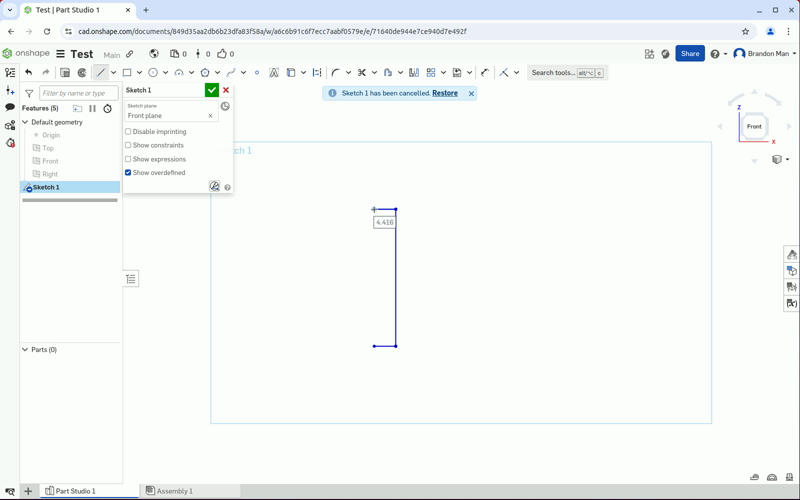
mouse_move(374, 346)
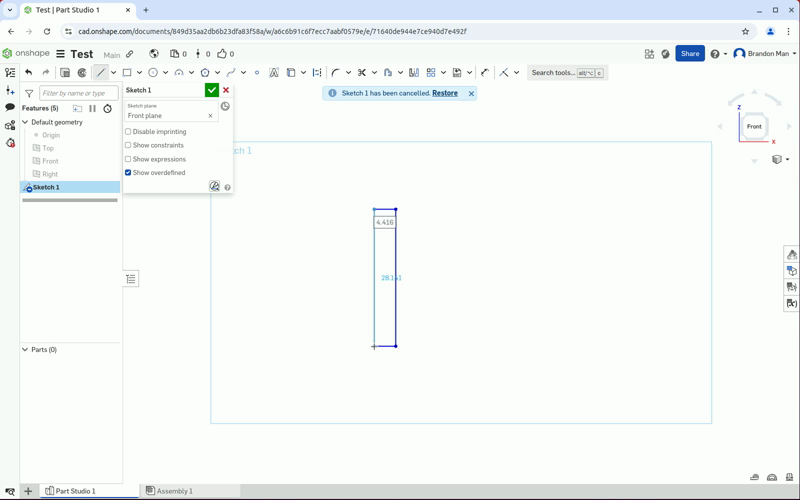
key_up(shift)
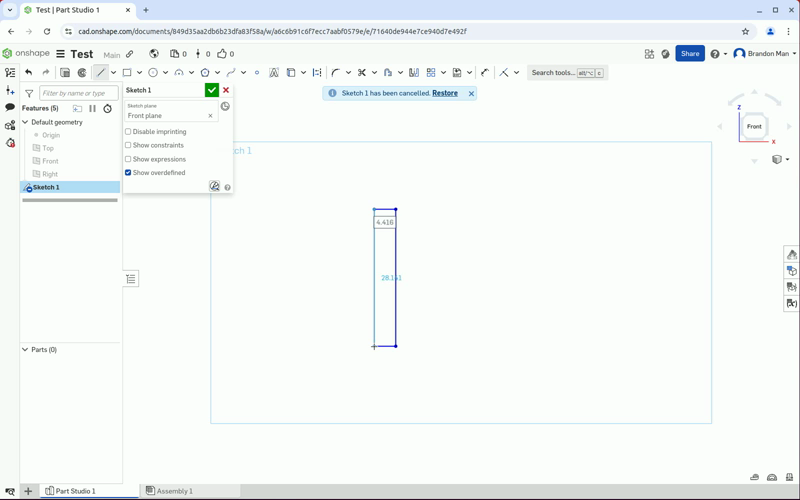
click(374, 346)
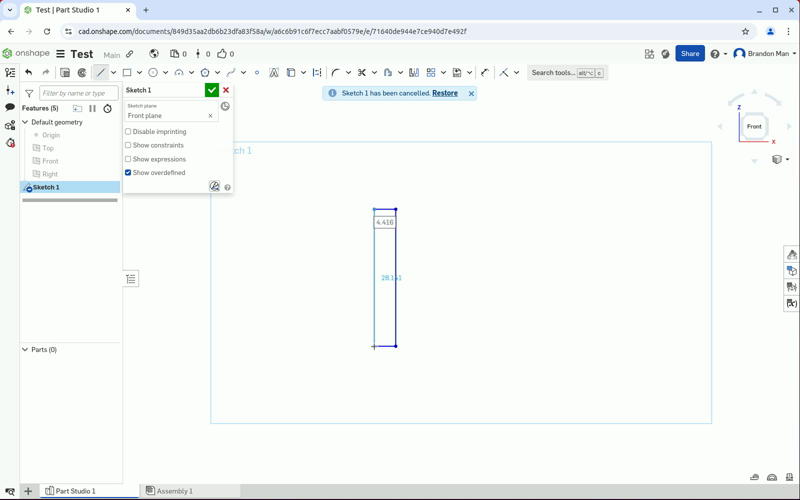
key(esc)
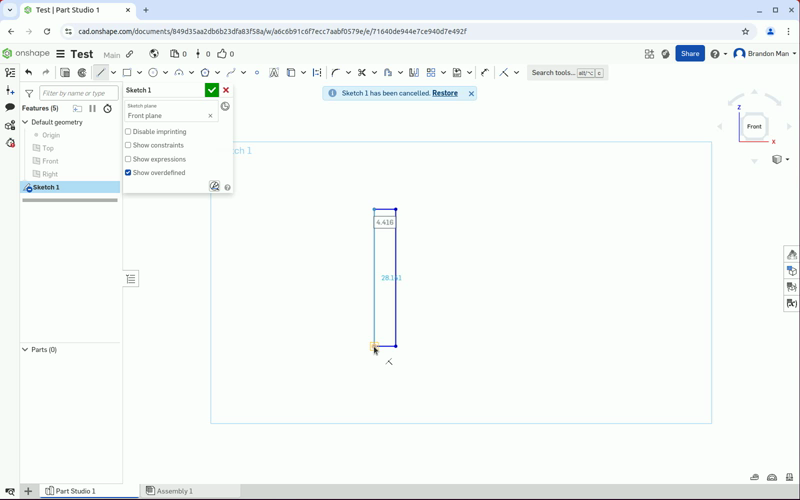
mouse_move(386, 319)
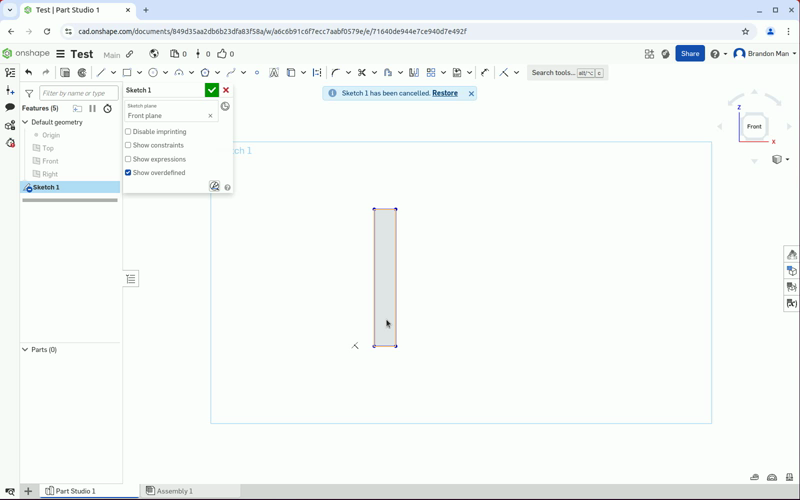
click(386, 319)
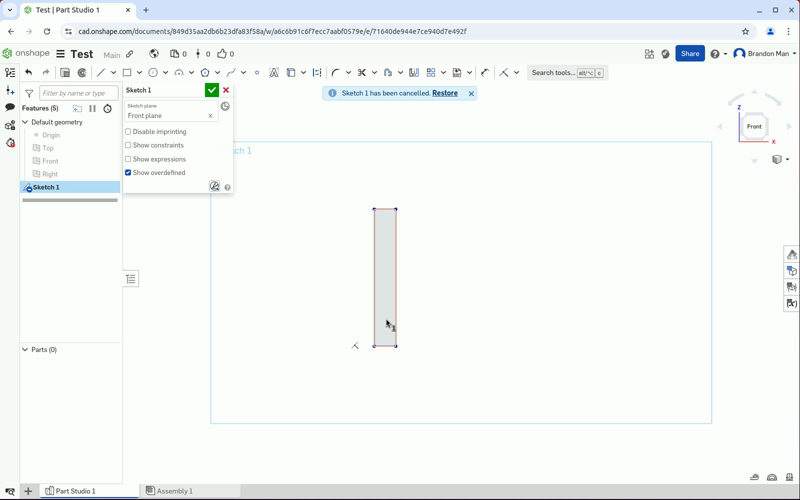
mouse_move(73, 352)
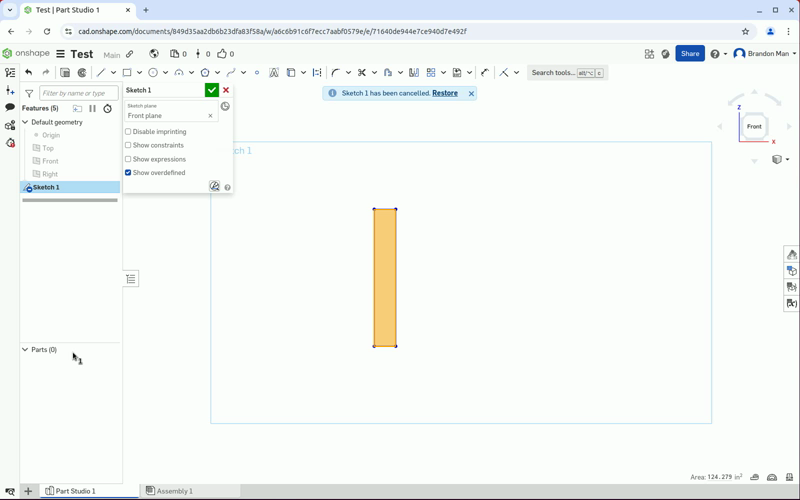
key(shift+y)
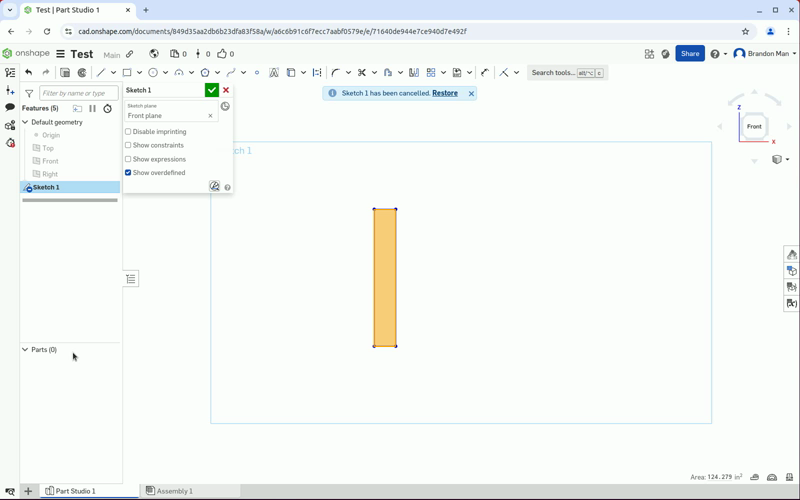
key(shift+e)
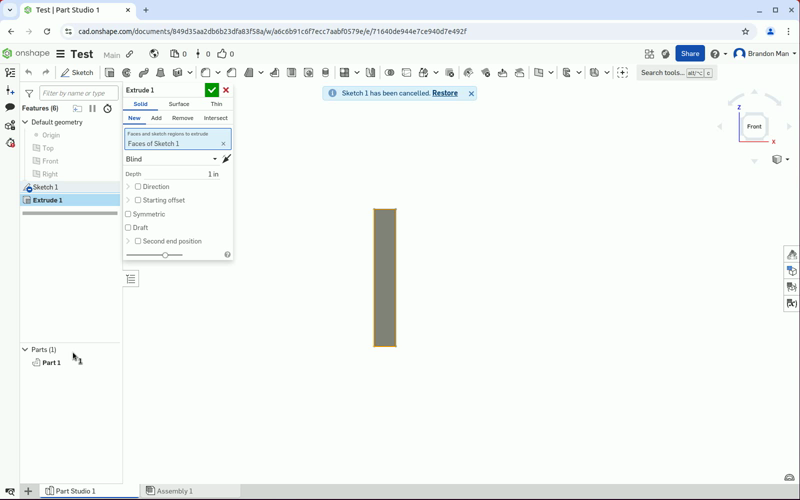
mouse_move(143, 106)
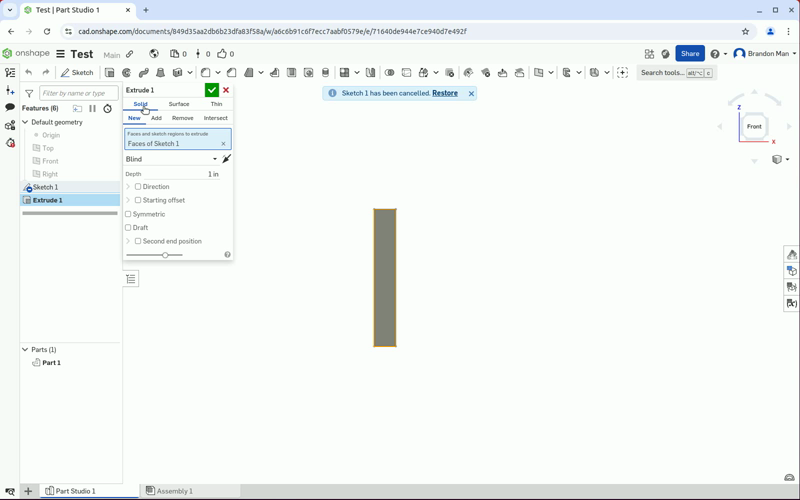
click(143, 106)
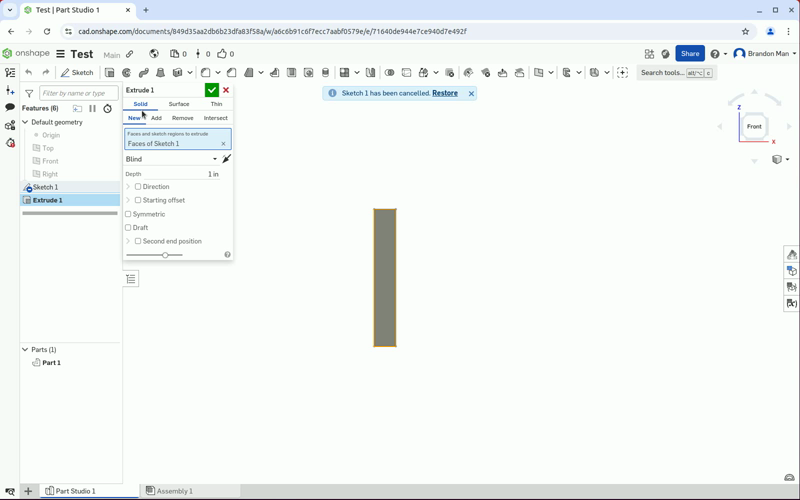
mouse_move(137, 120)
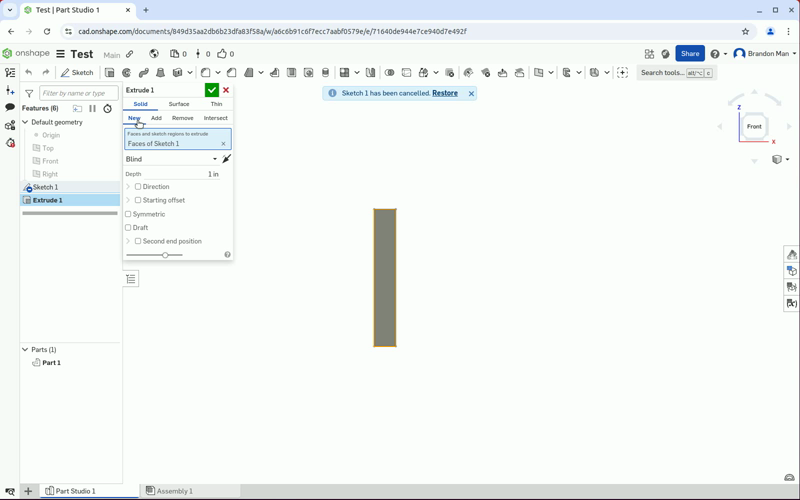
click(137, 120)
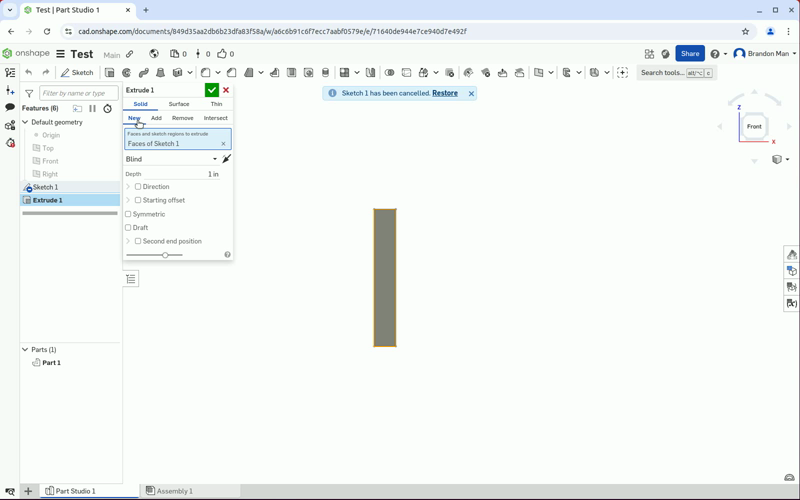
key(tab, 4)
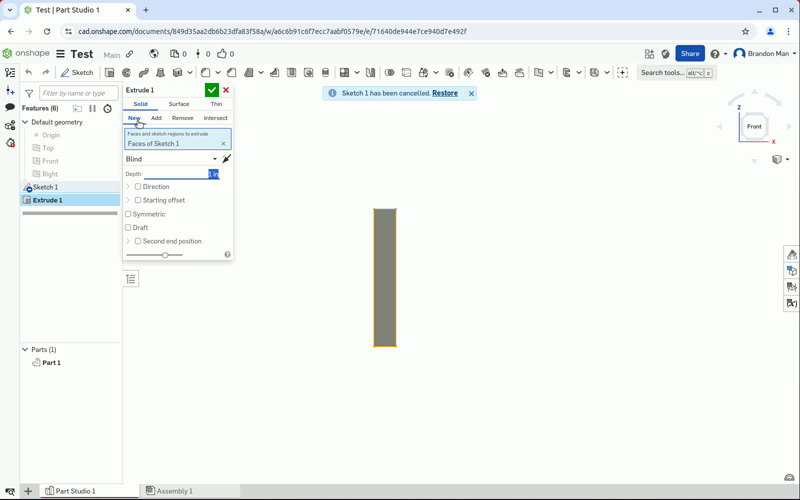
text(23.108)
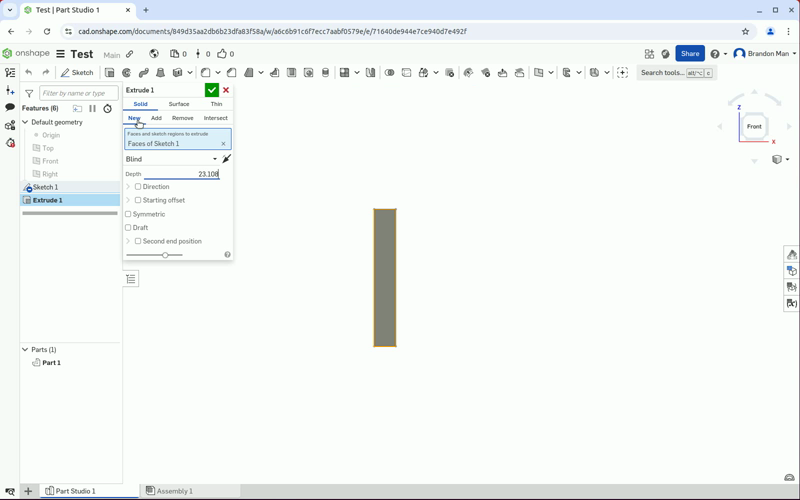
key(enter)
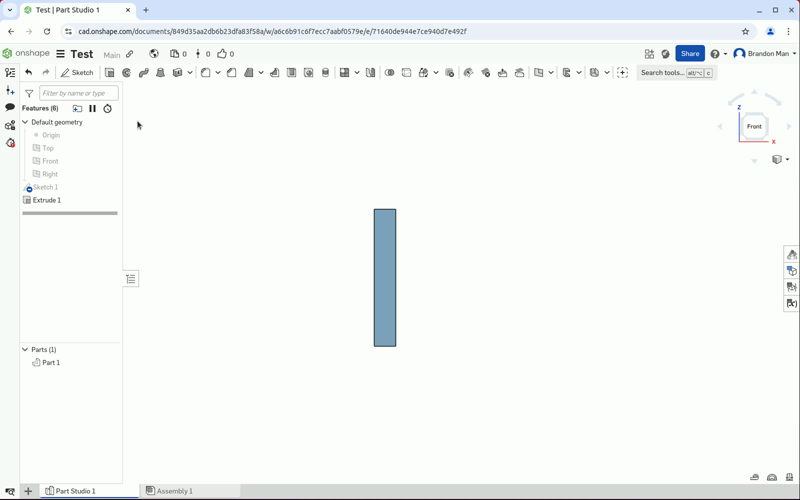
key(shift+h)
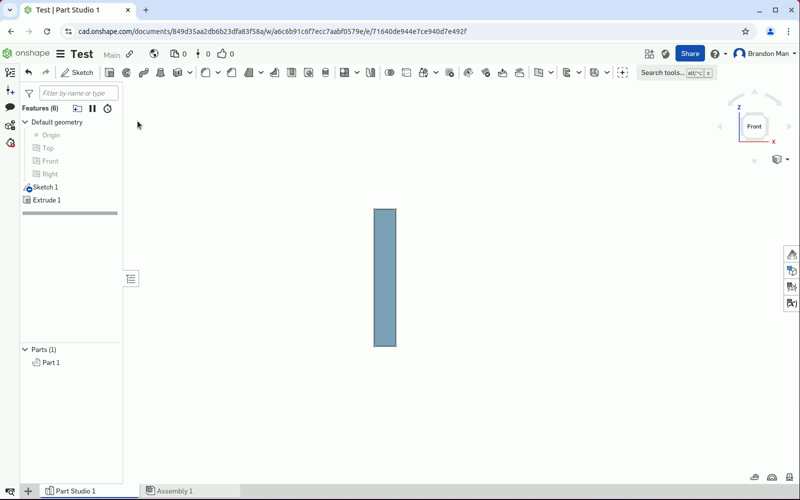
key(shift+h)
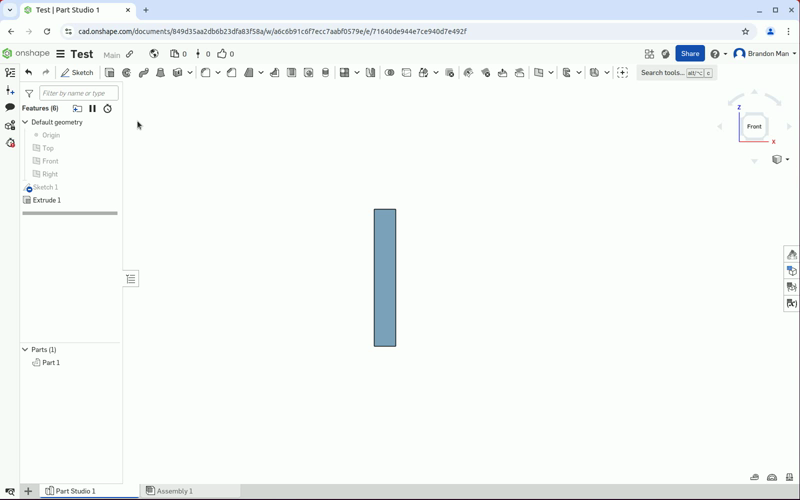
mouse_move(73, 189)
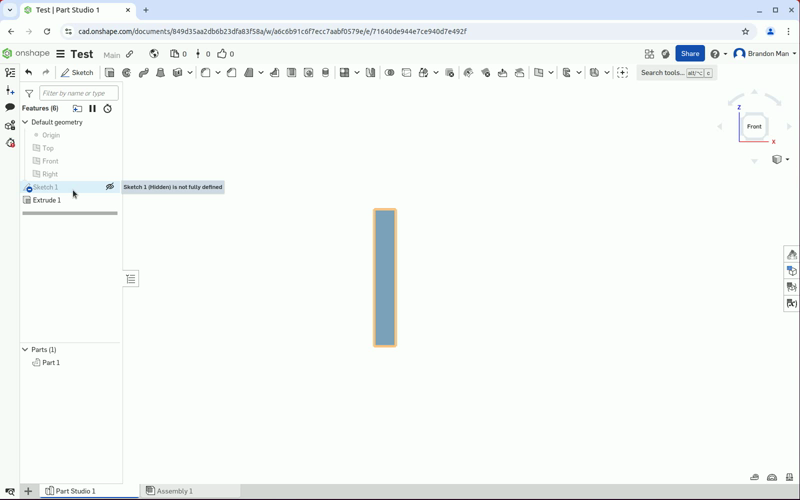
click(73, 189)
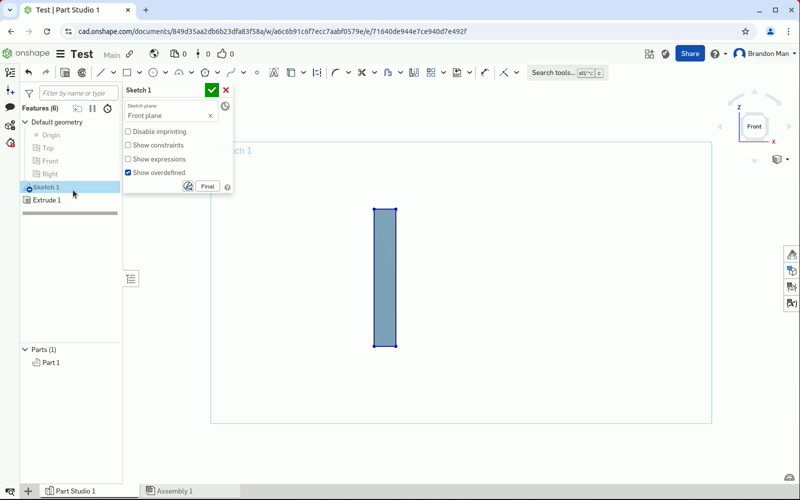
mouse_move(229, 92)
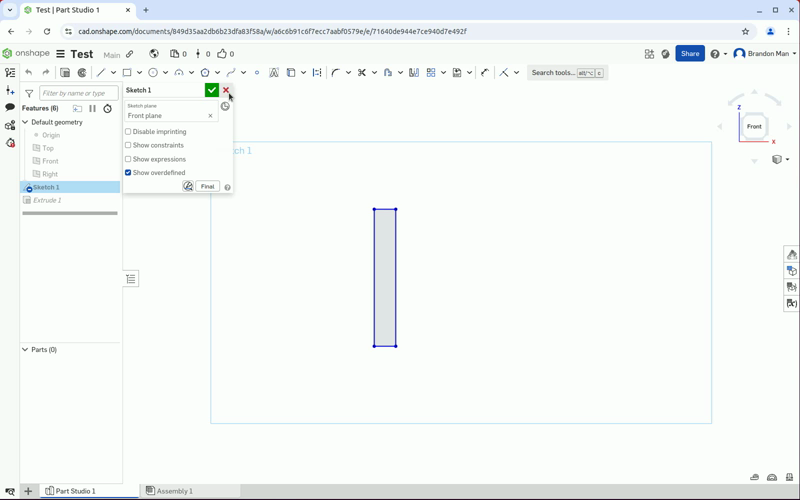
click(229, 92)
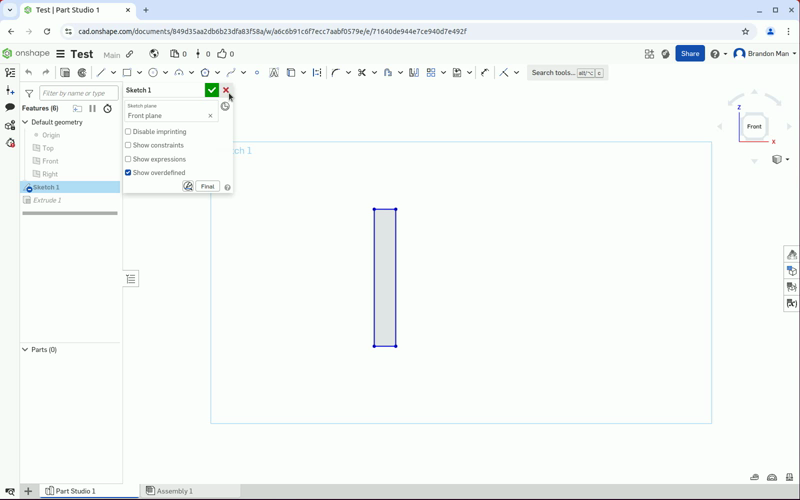
key(shift+s)
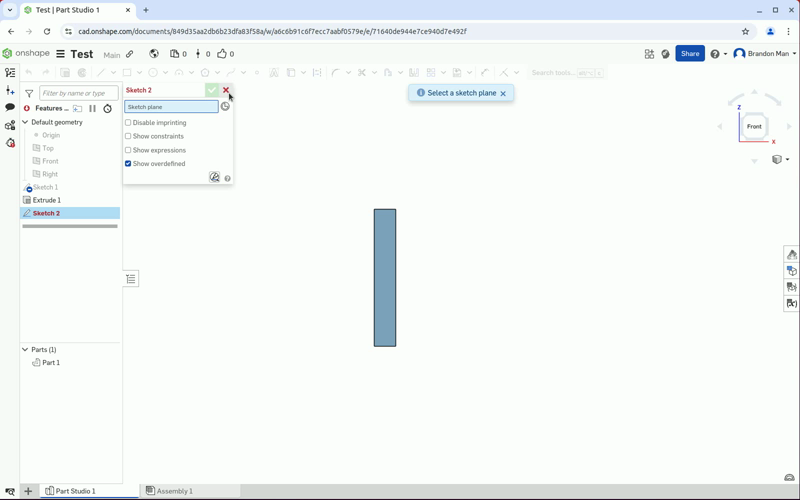
mouse_move(73, 163)
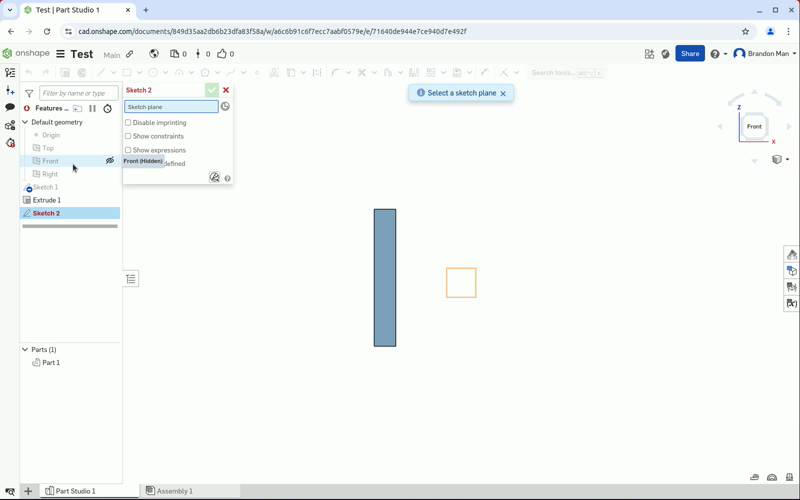
click(73, 163)
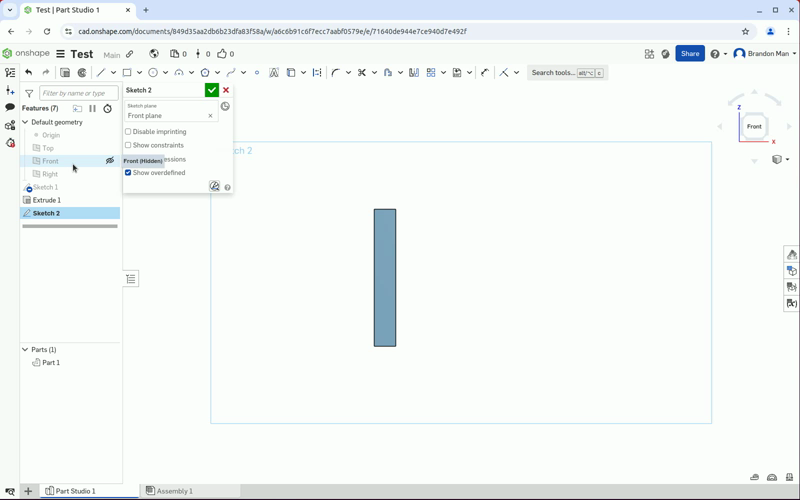
mouse_move(73, 352)
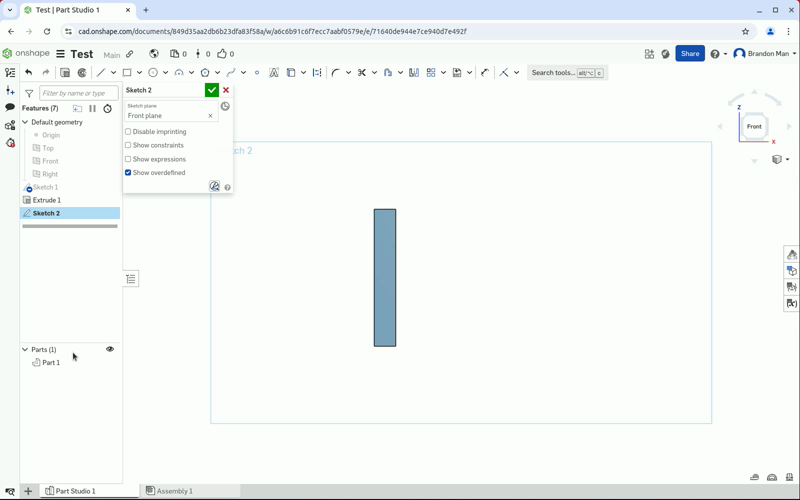
key(y)
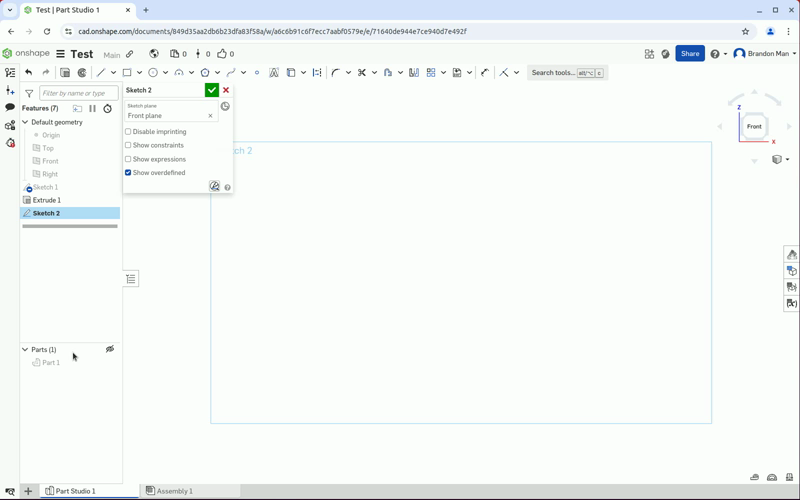
key(l)
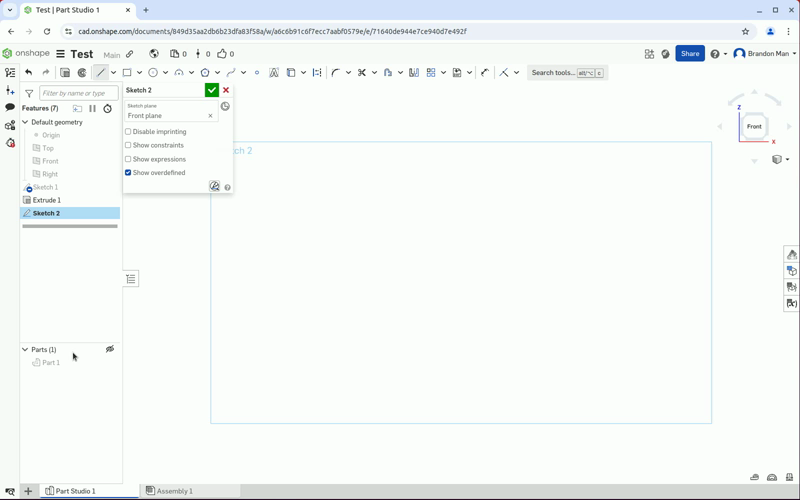
key_down(shift)
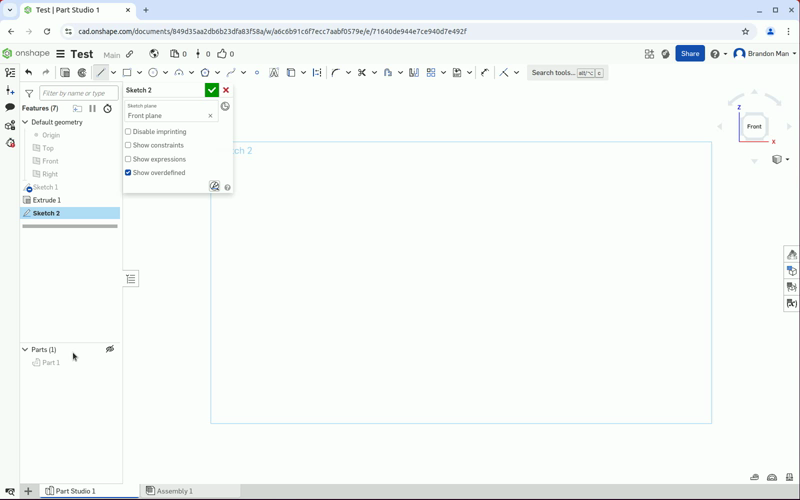
mouse_move(473, 352)
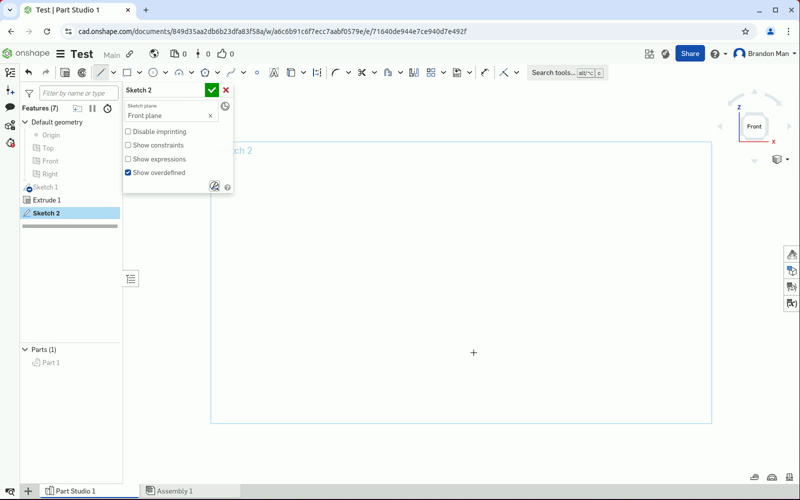
click(473, 352)
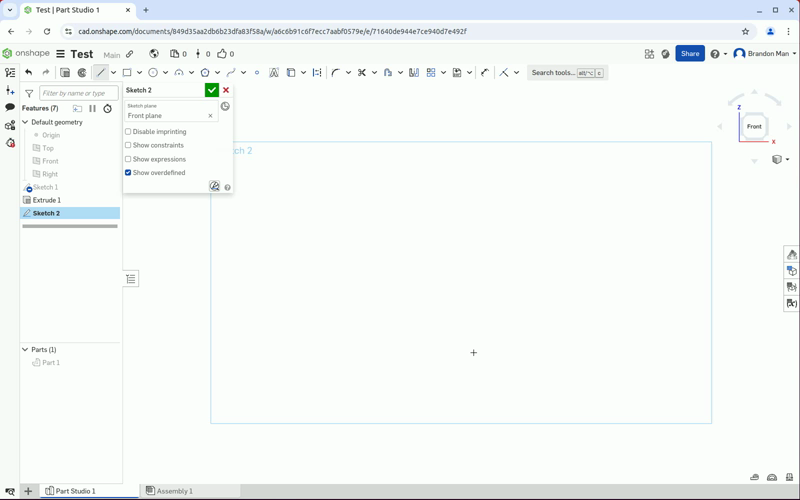
key_up(shift)
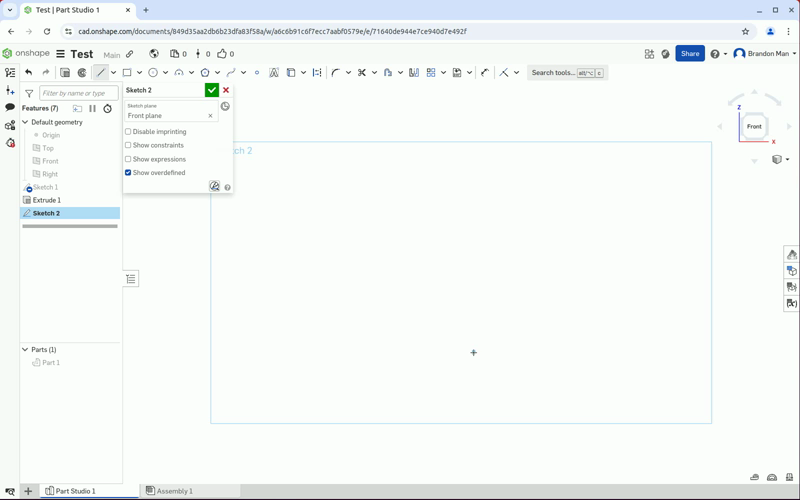
key_down(shift)
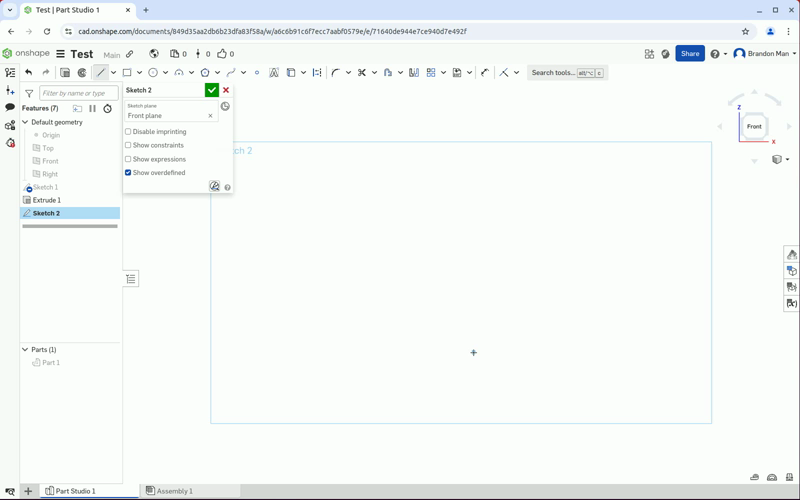
mouse_move(503, 352)
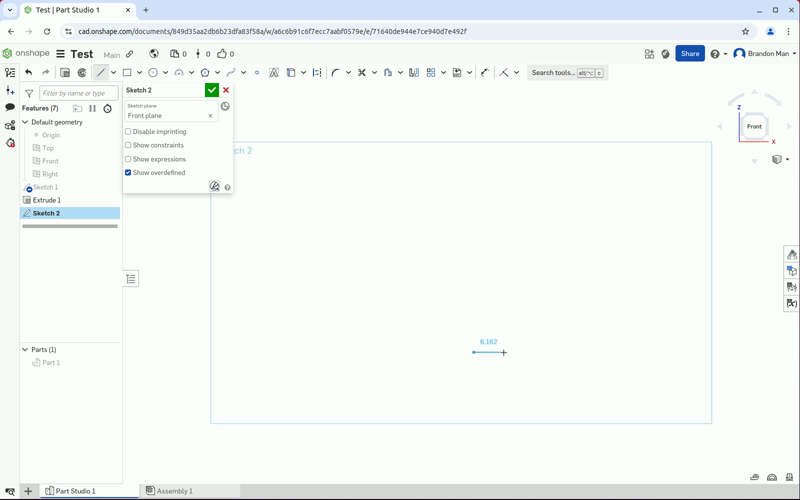
mouse_move(489, 352)
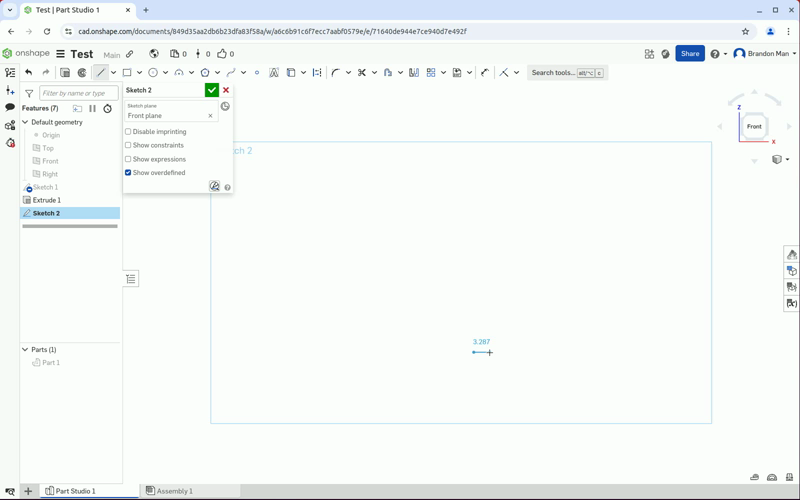
click(489, 352)
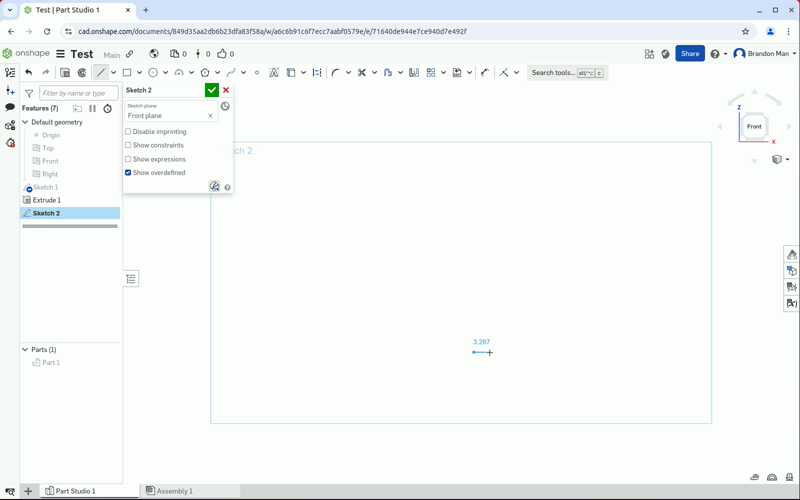
key_up(shift)
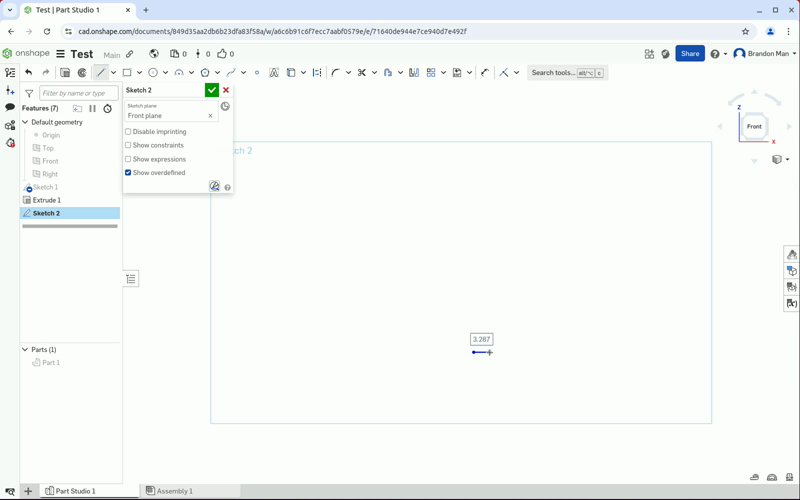
key_down(shift)
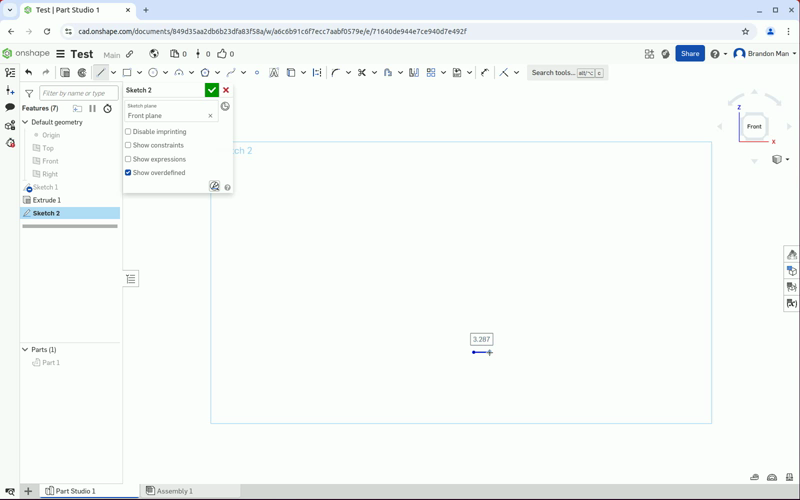
mouse_move(489, 213)
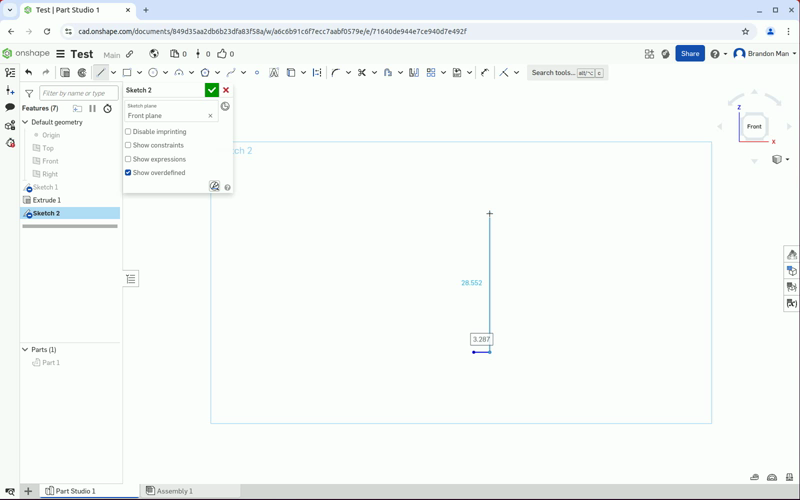
click(489, 213)
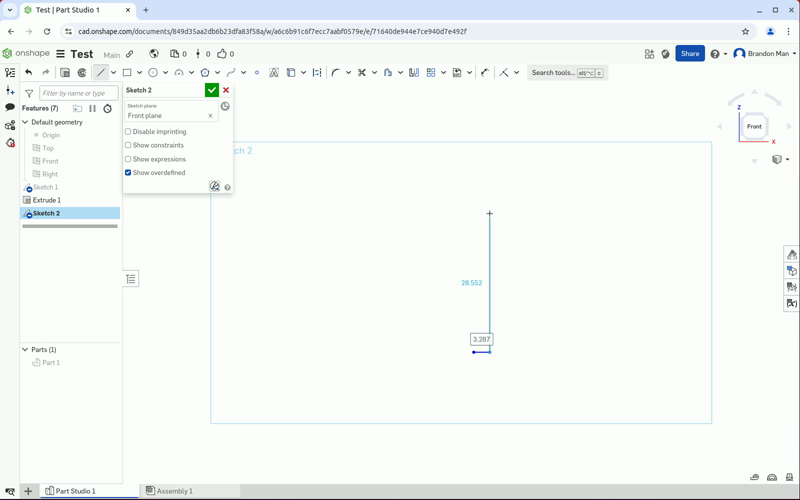
key_up(shift)
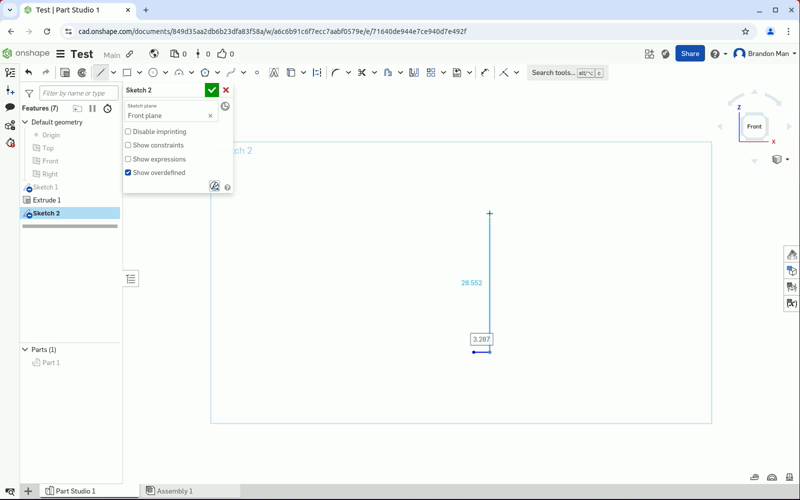
key_down(shift)
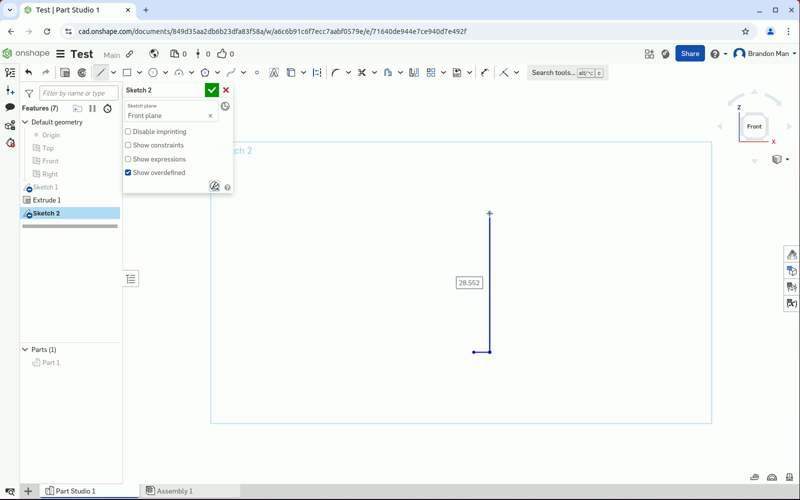
mouse_move(519, 213)
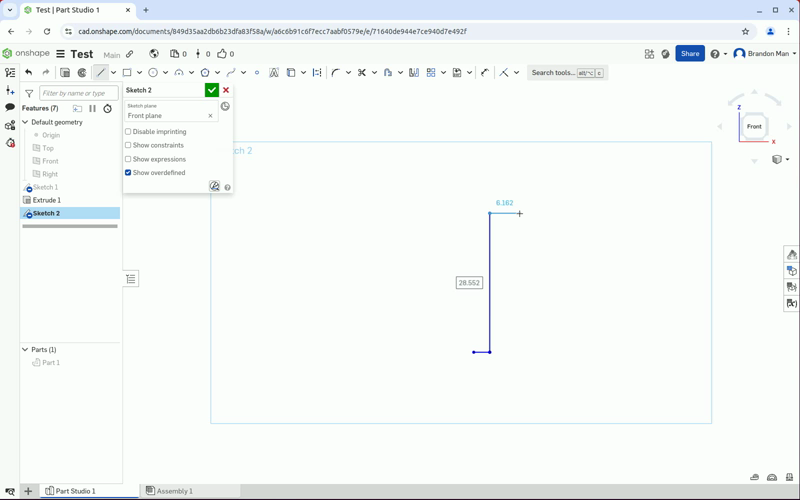
mouse_move(473, 213)
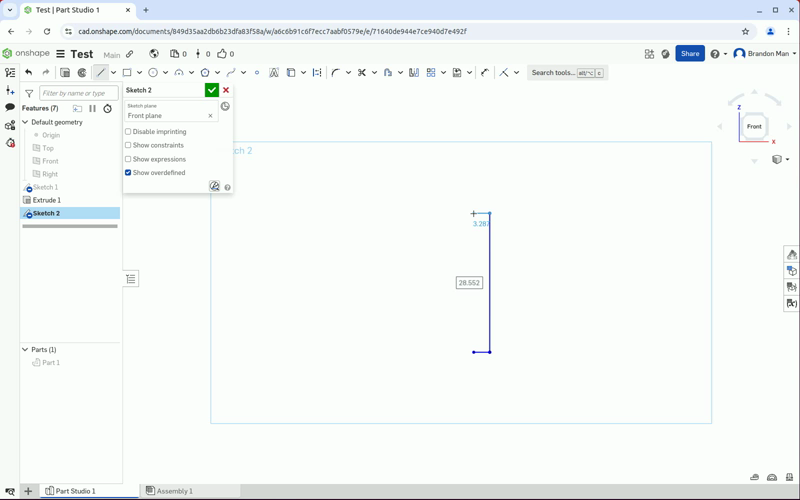
click(473, 213)
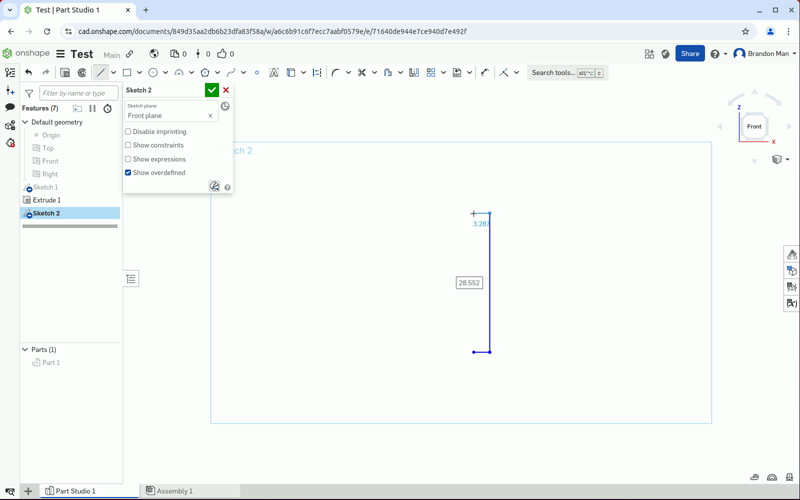
key_up(shift)
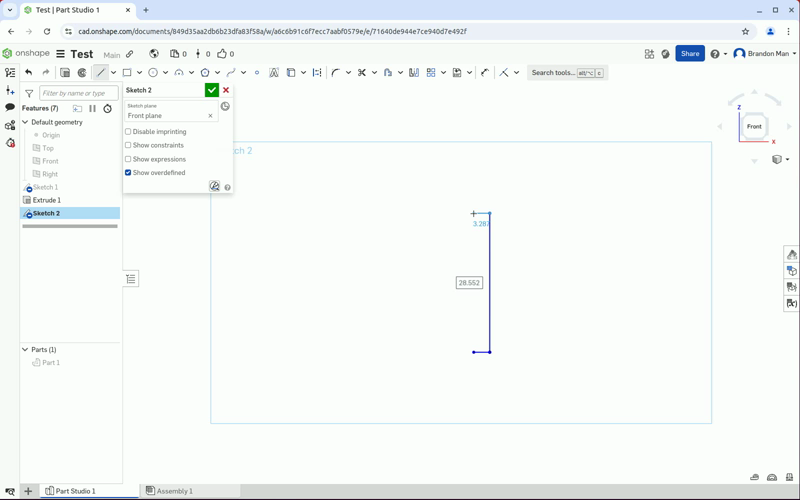
key_down(shift)
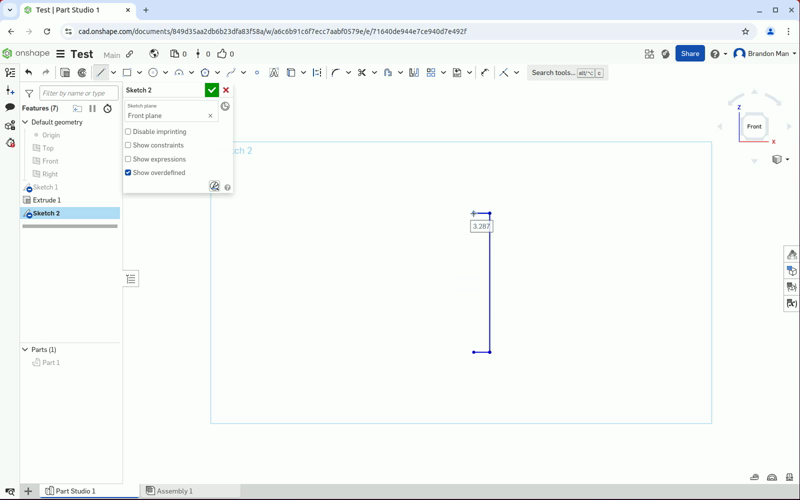
mouse_move(473, 352)
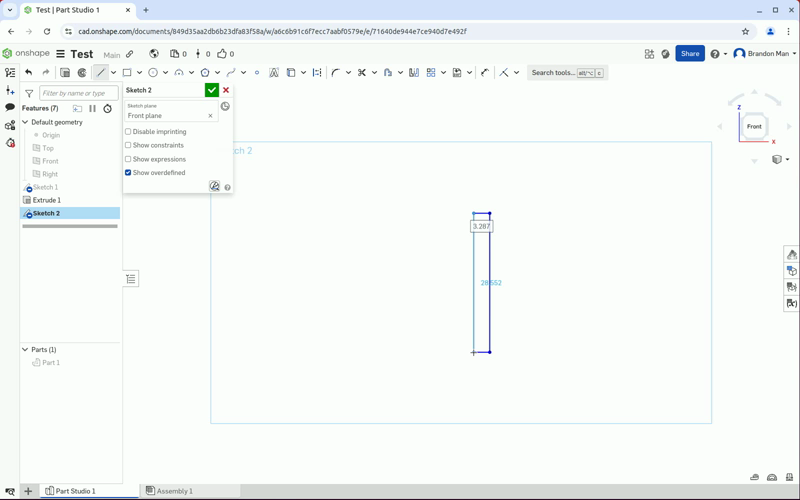
key_up(shift)
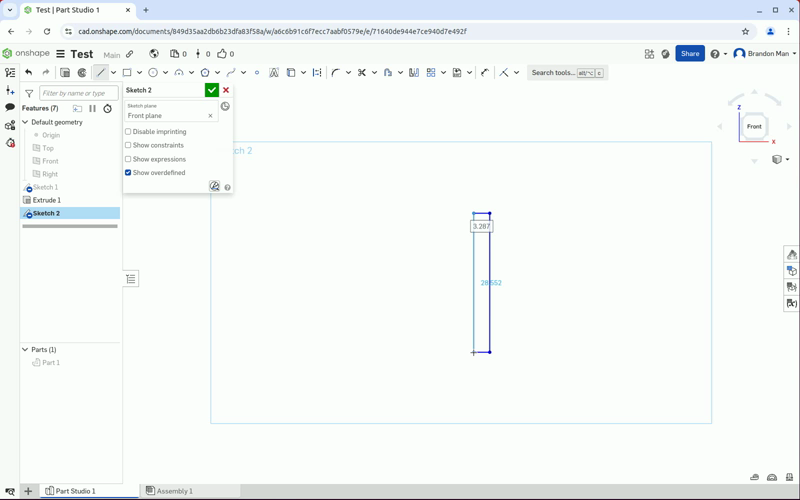
click(473, 352)
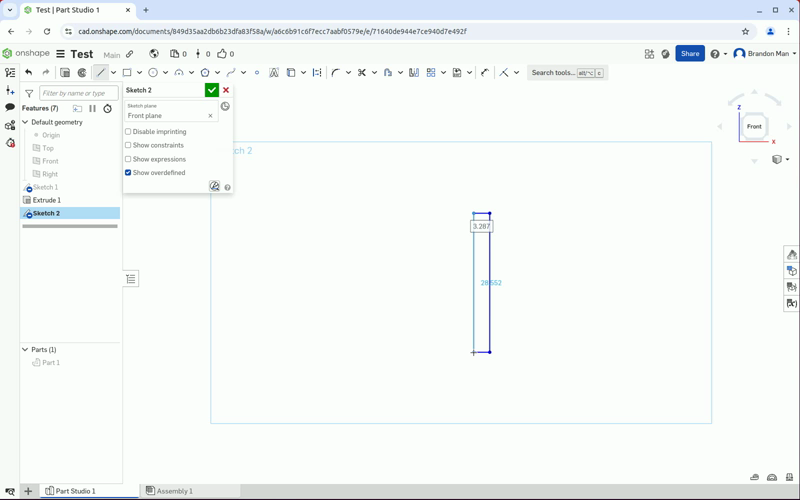
key(esc)
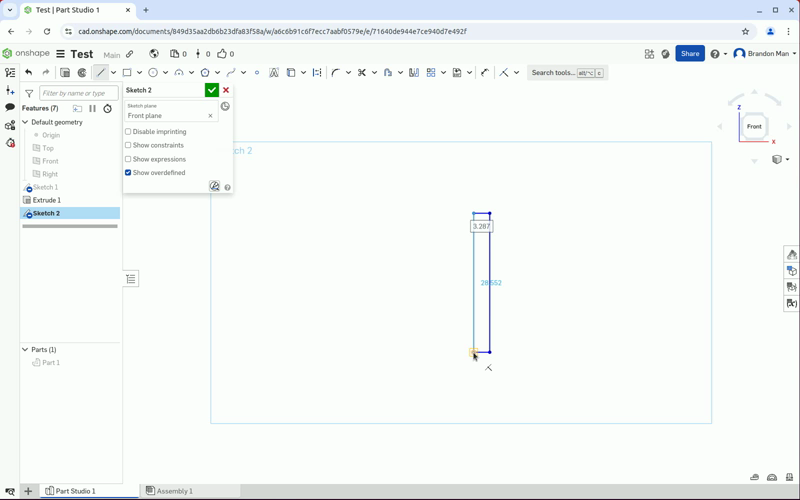
mouse_move(487, 286)
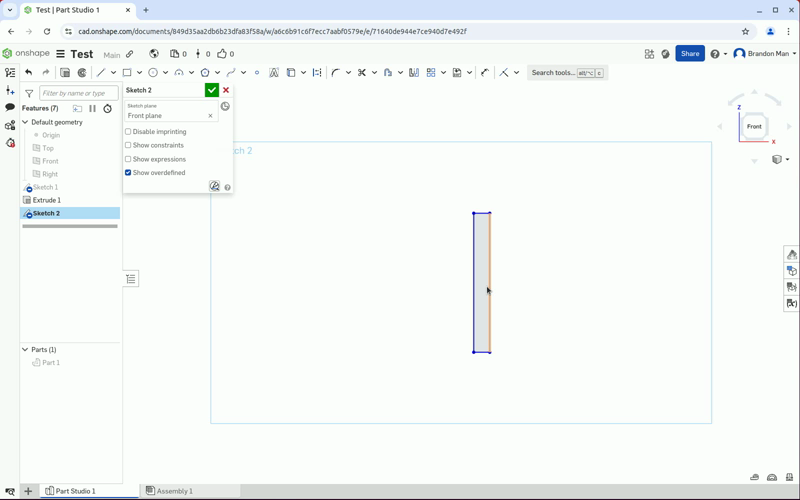
click(487, 286)
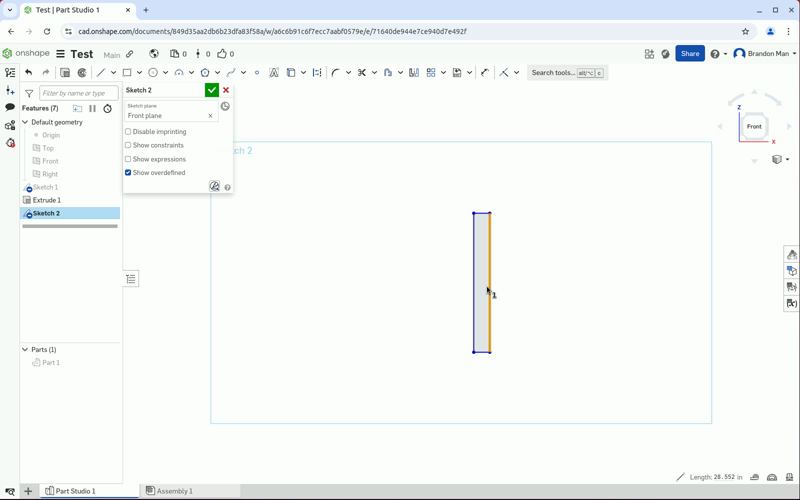
mouse_move(73, 352)
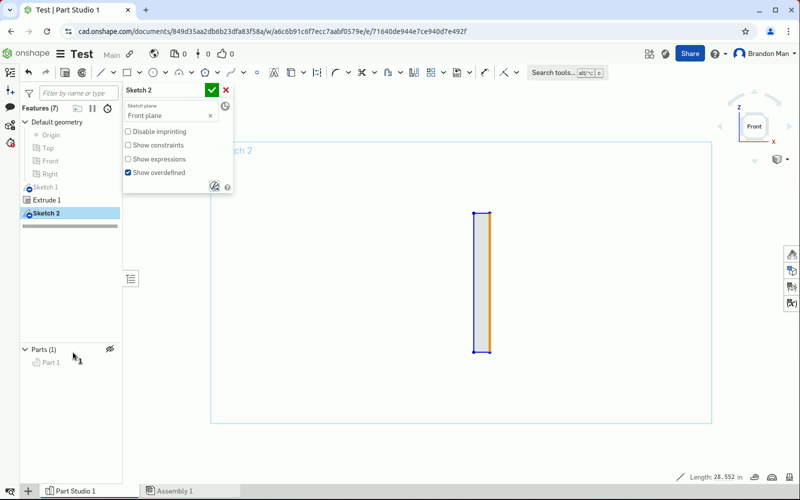
key(shift+y)
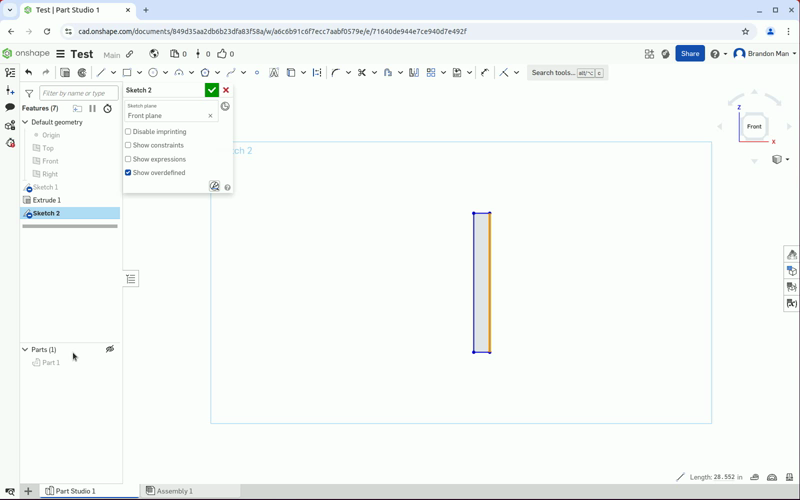
key(shift+e)
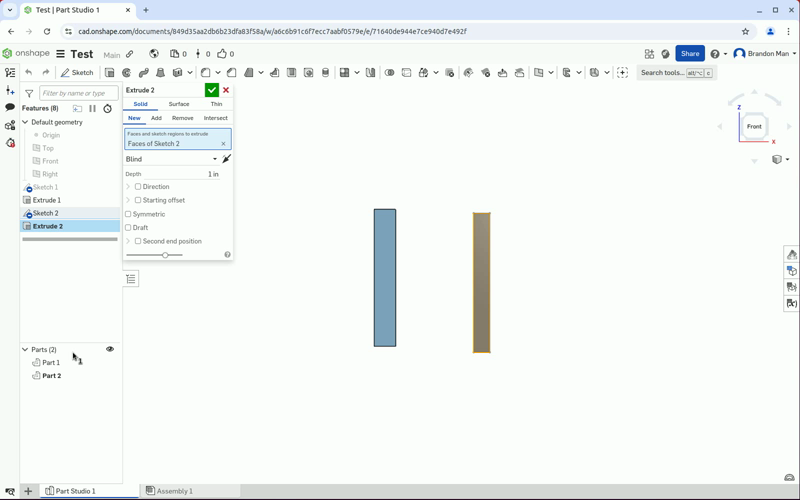
mouse_move(143, 106)
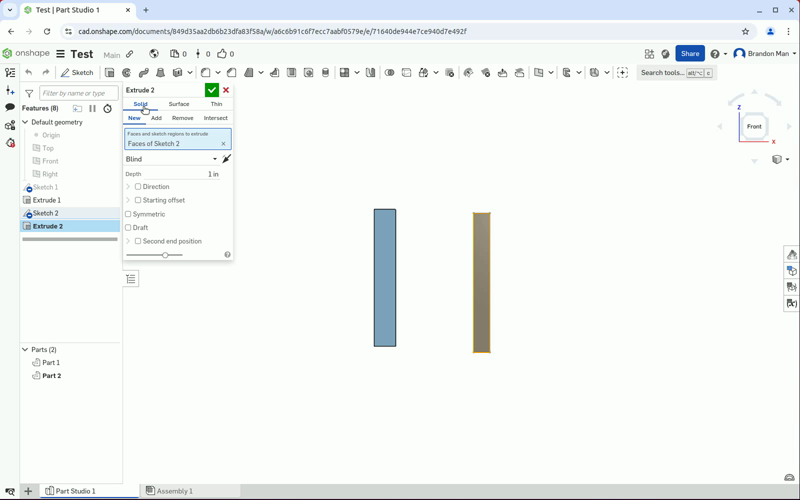
click(143, 106)
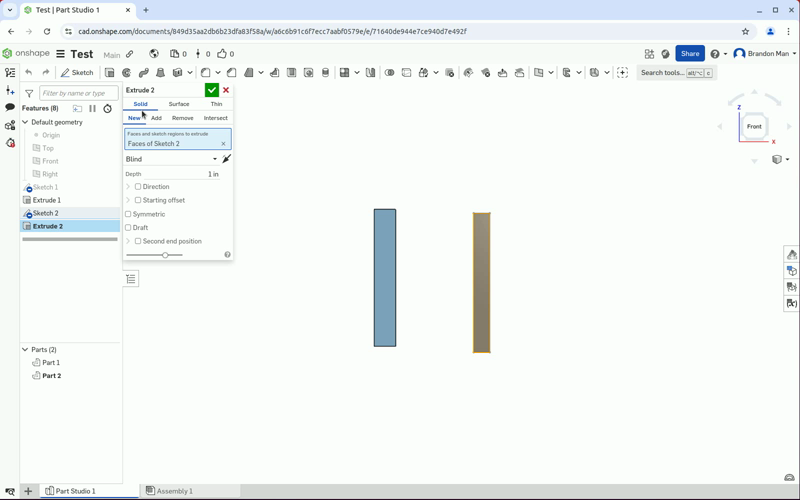
mouse_move(137, 120)
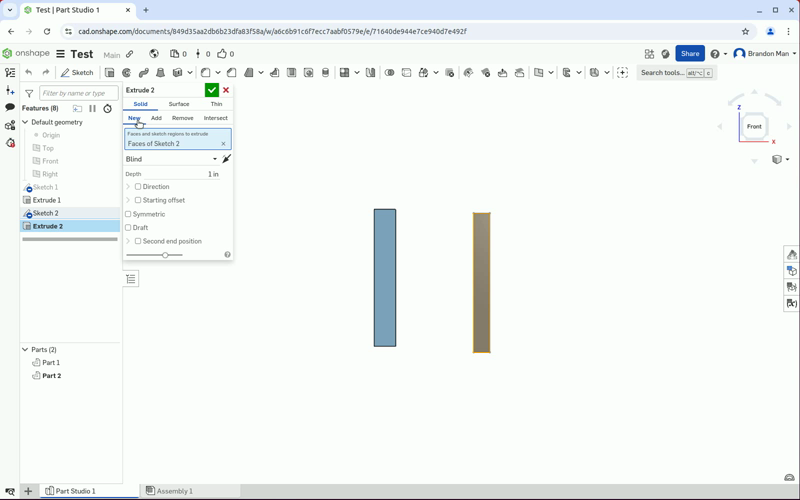
click(137, 120)
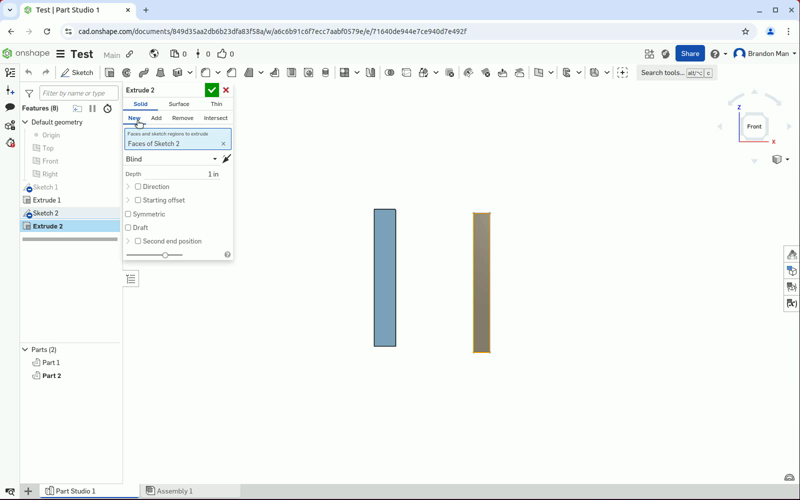
key(tab, 4)
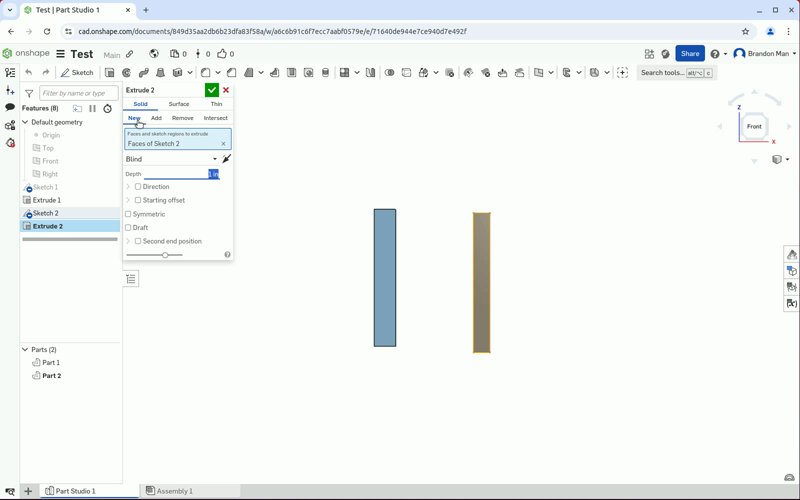
text(23.108)
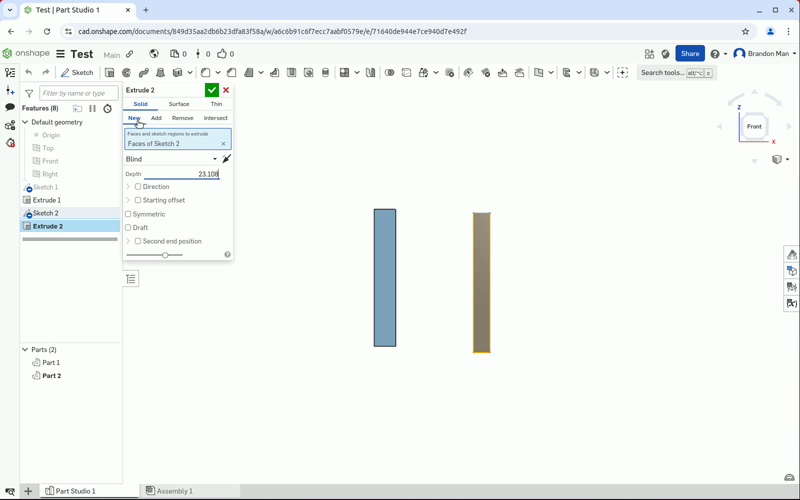
key(enter)
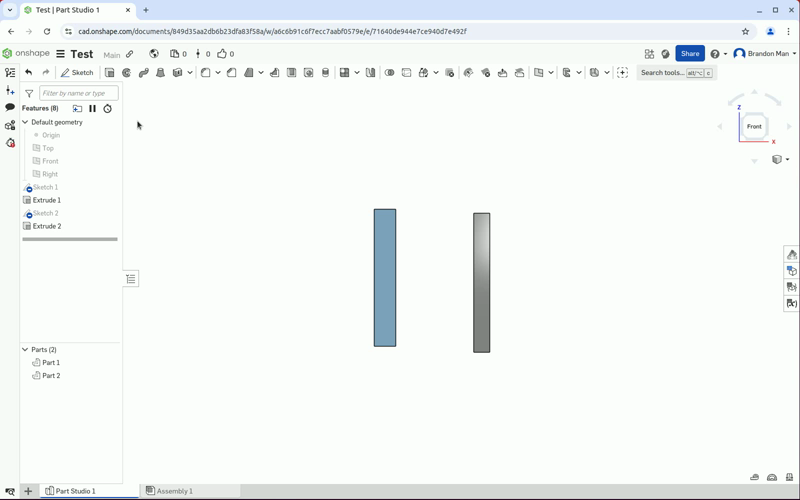
key(shift+h)
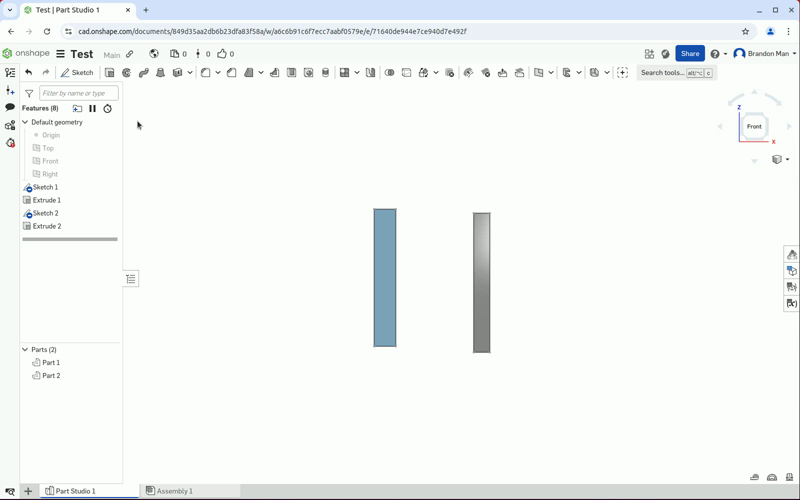
key(shift+h)
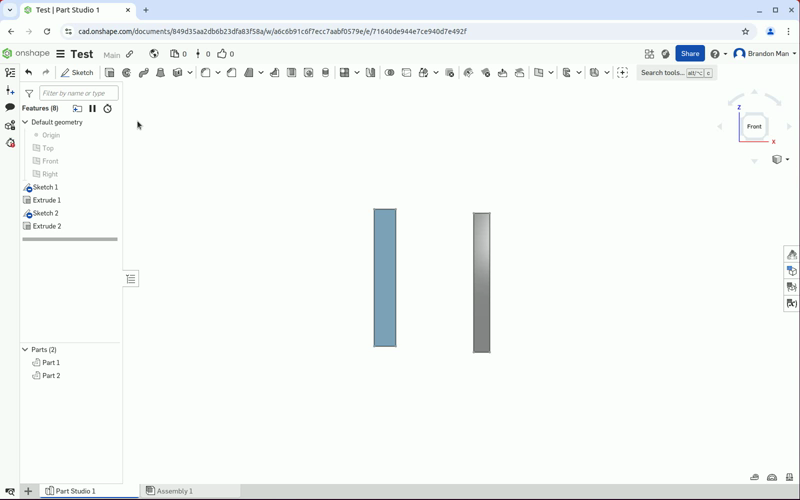
key(shift+7)
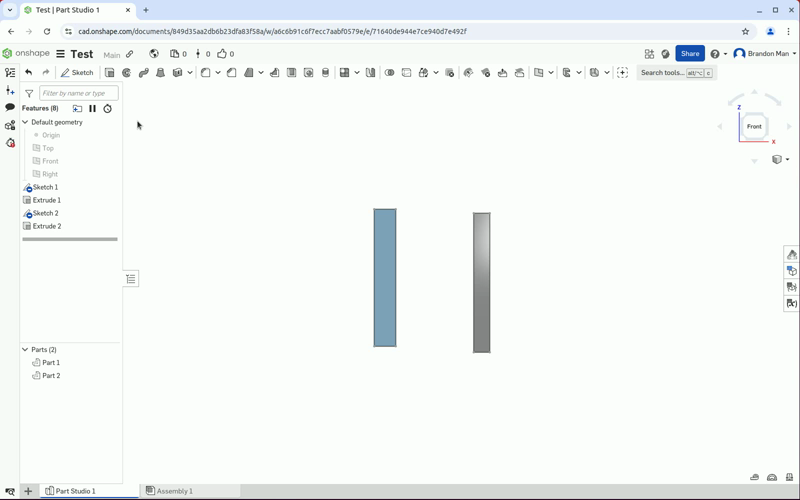
key(left, 2)
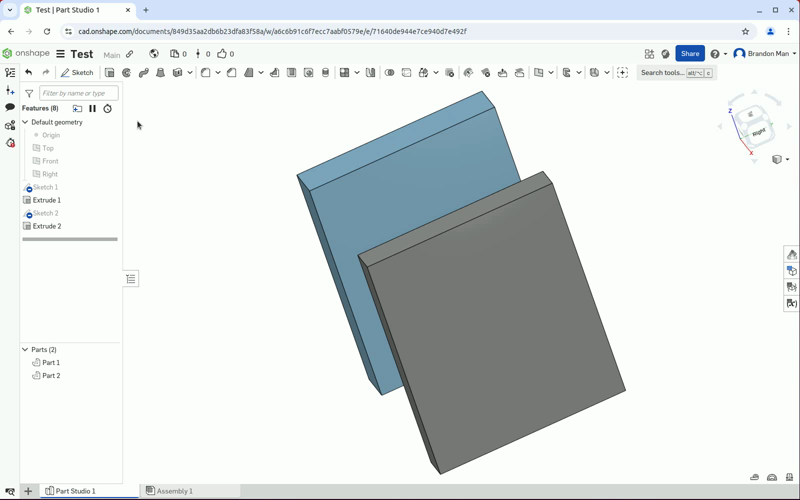
key(down, 2)
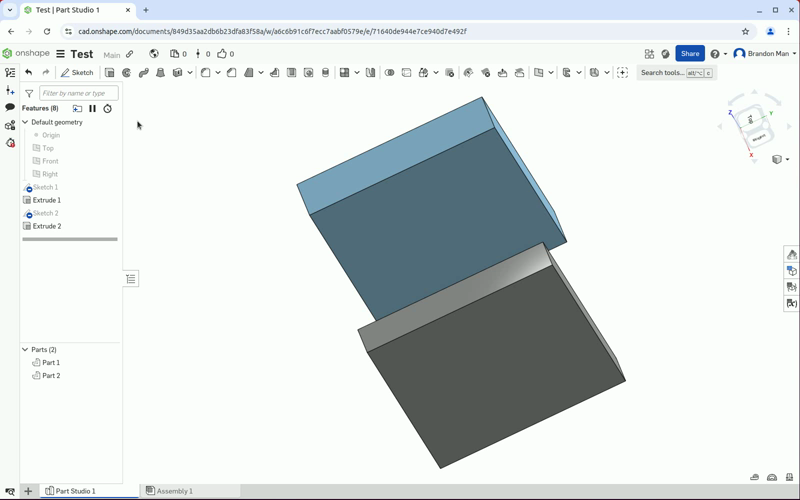
key(up, 2)
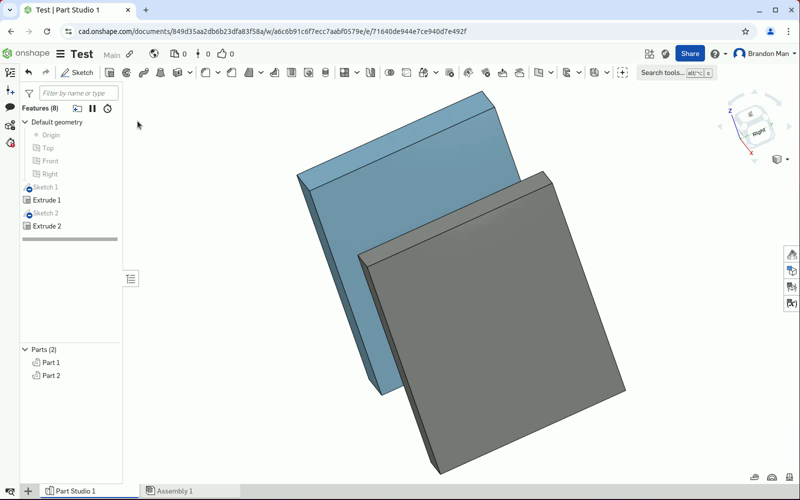
key(right, 2)
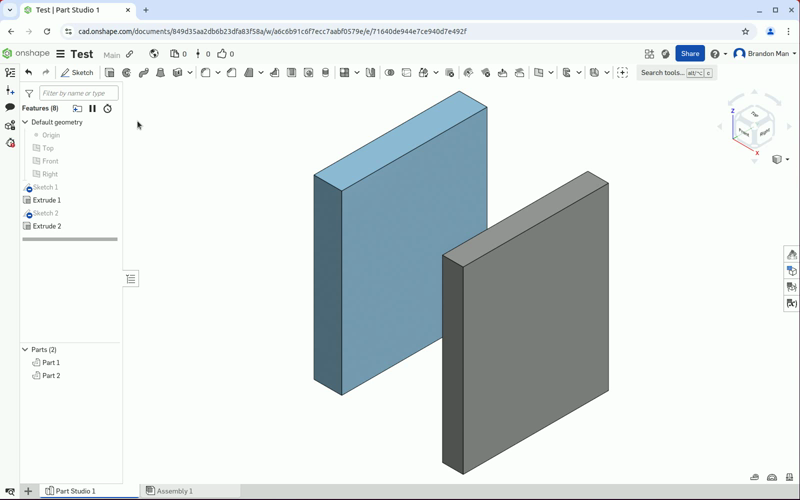
mouse_move(73, 189)
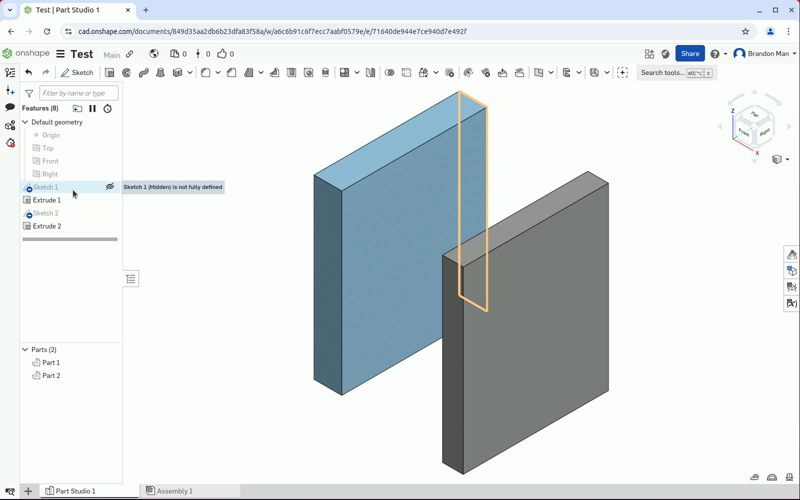
click(73, 189)